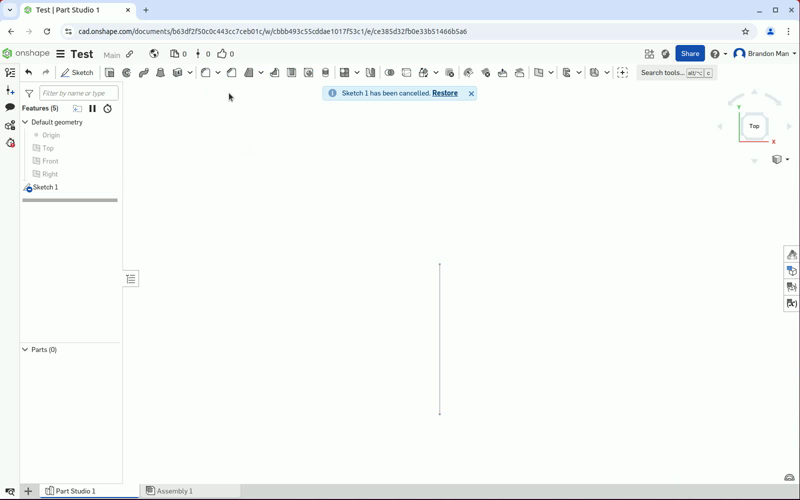
key(shift+h)
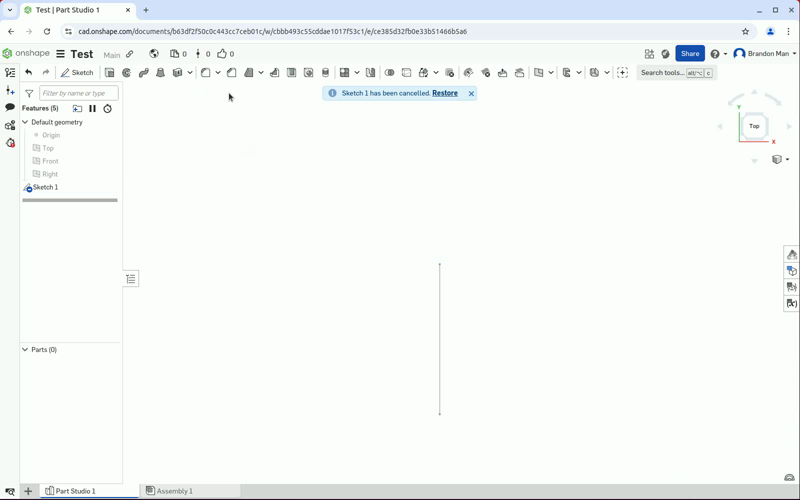
key(shift+s)
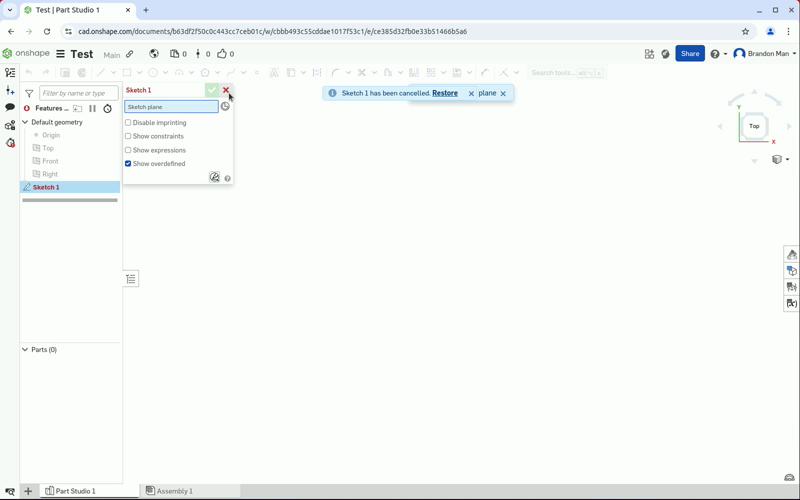
mouse_move(73, 150)
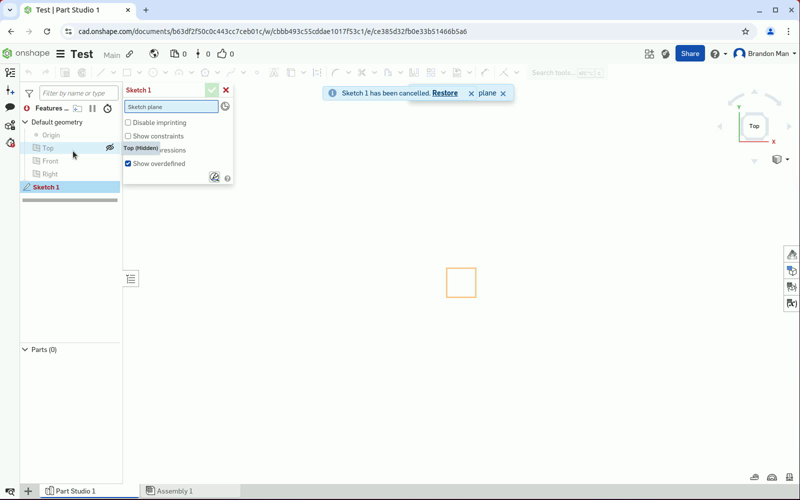
click(73, 150)
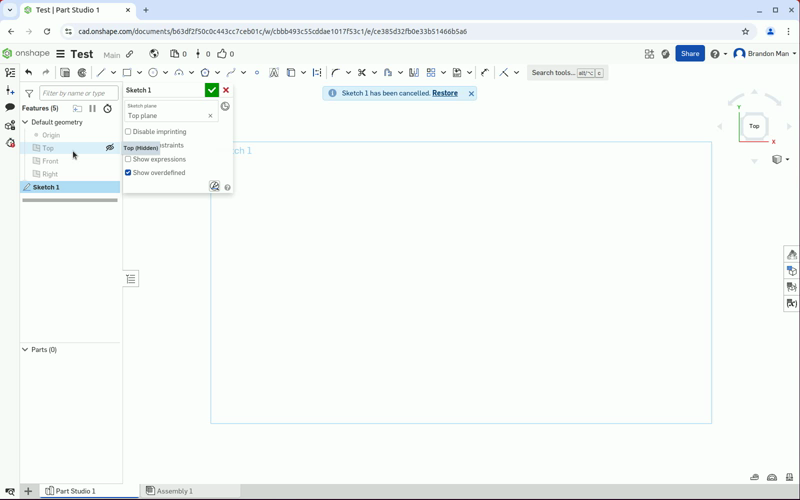
mouse_move(73, 352)
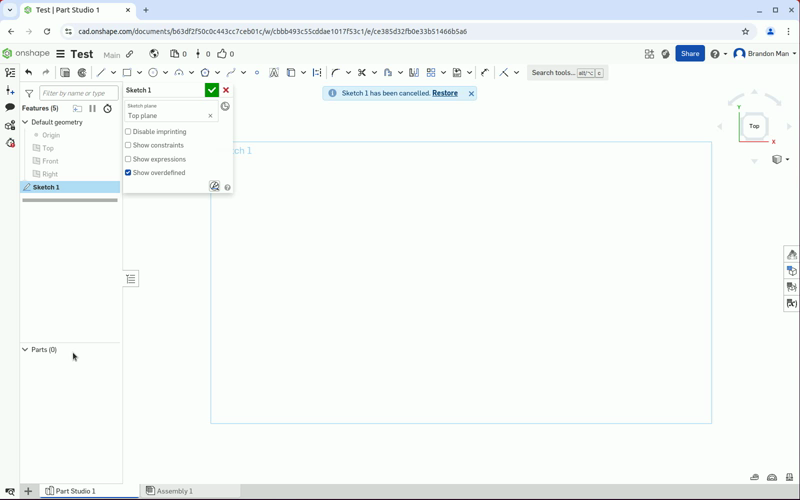
key(y)
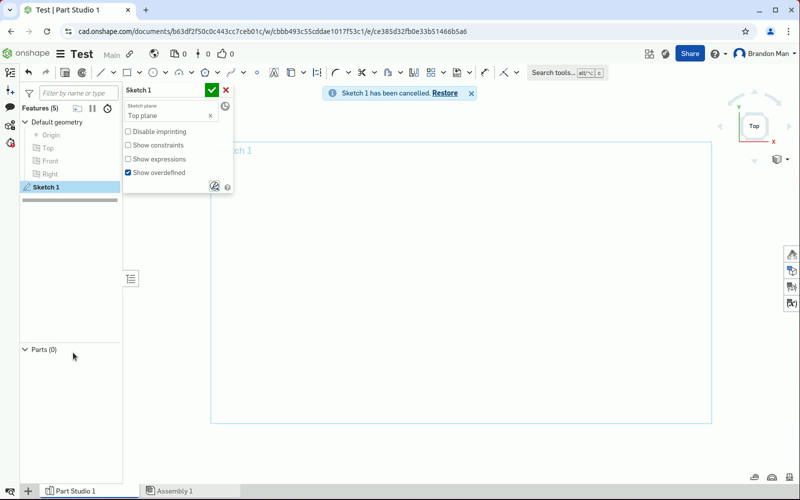
key(l)
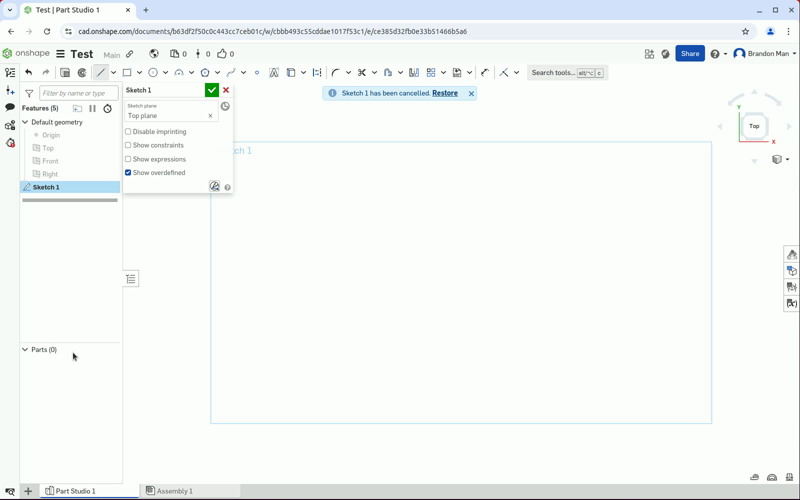
key_down(shift)
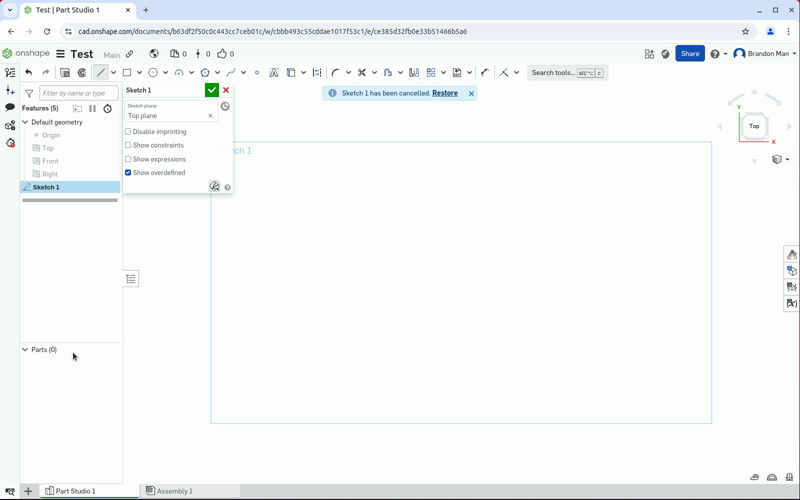
mouse_move(411, 273)
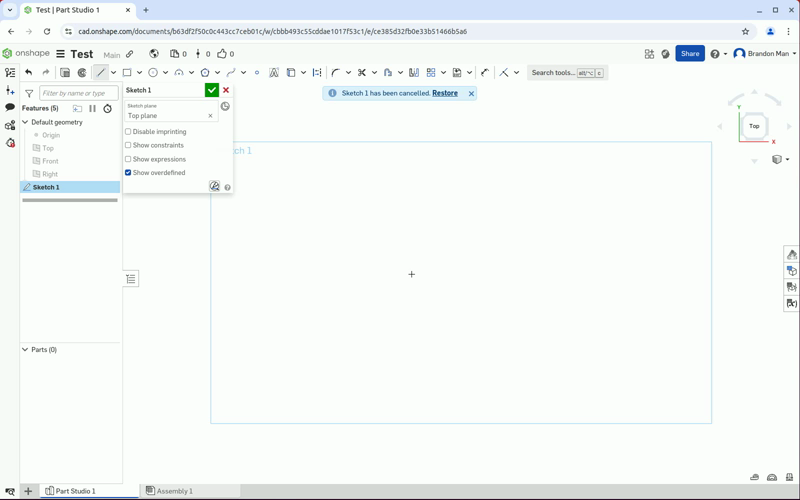
click(411, 273)
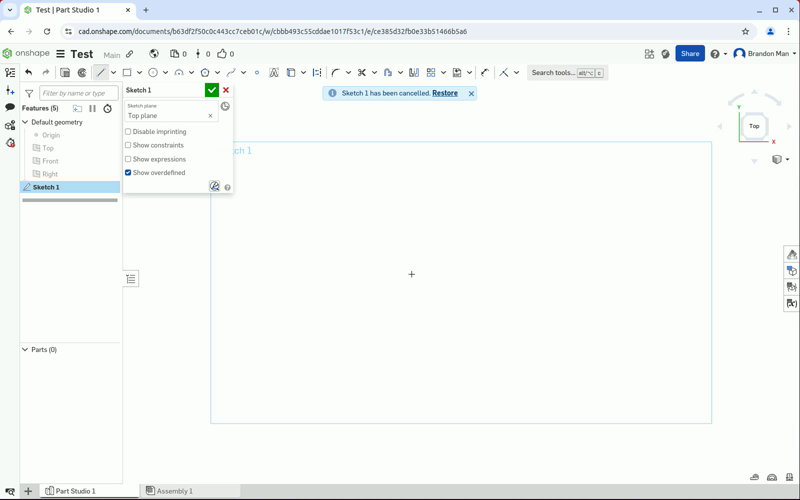
key_up(shift)
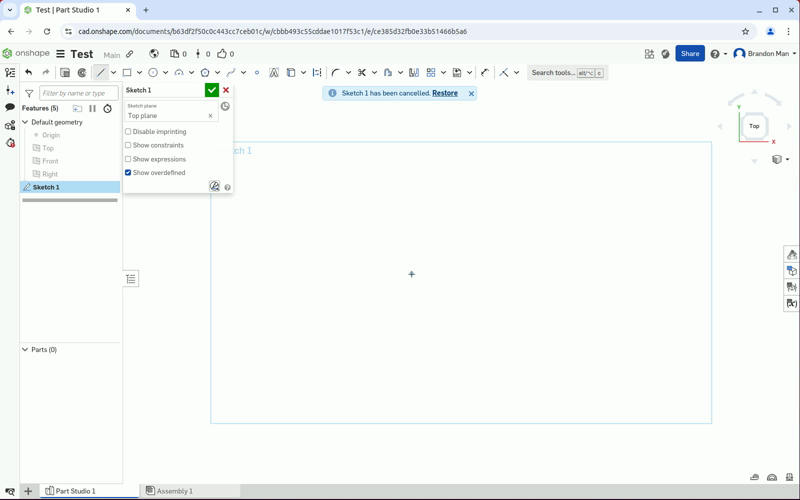
key_down(shift)
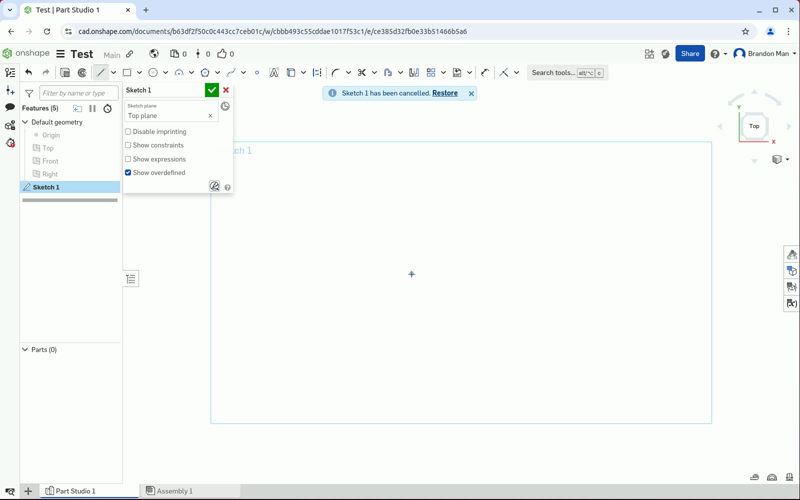
mouse_move(441, 273)
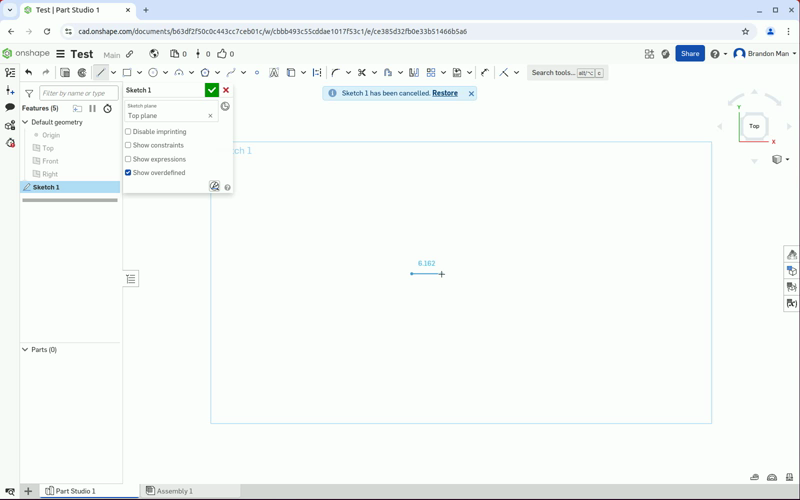
mouse_move(428, 321)
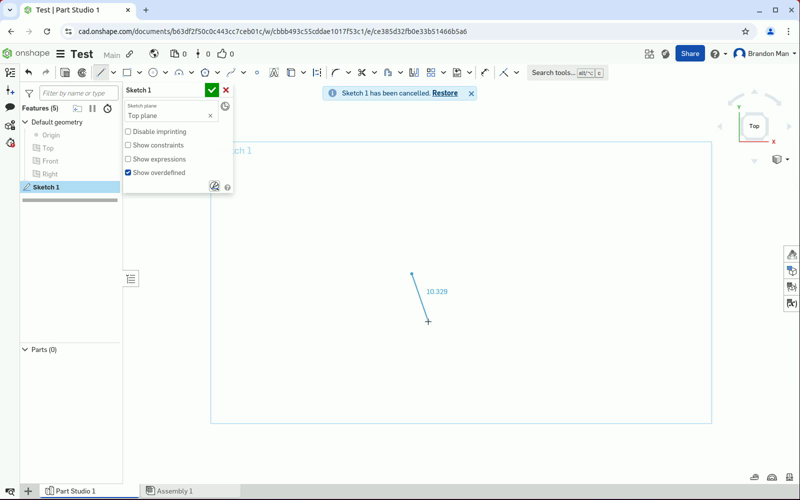
click(428, 321)
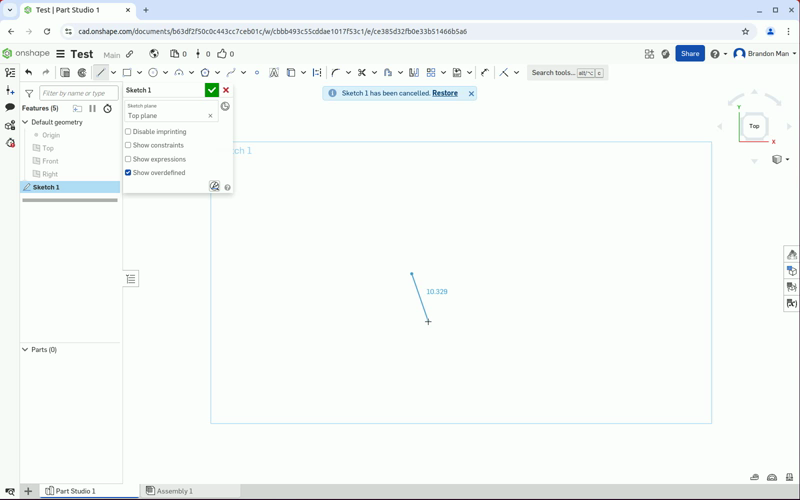
key_up(shift)
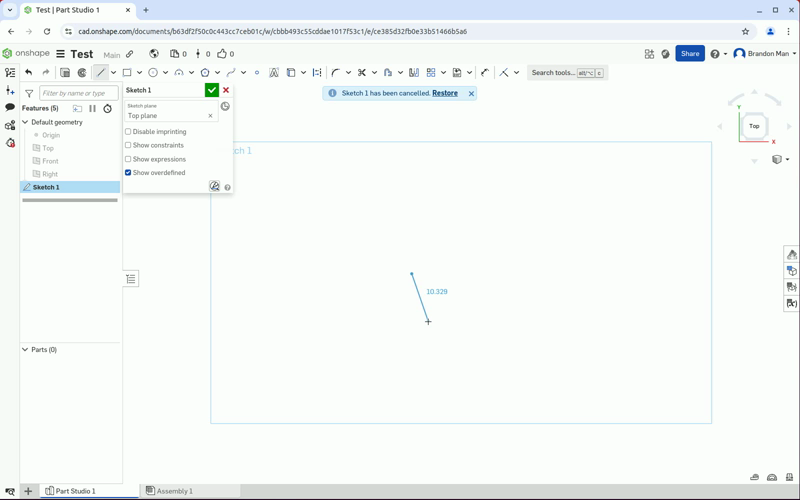
key_down(shift)
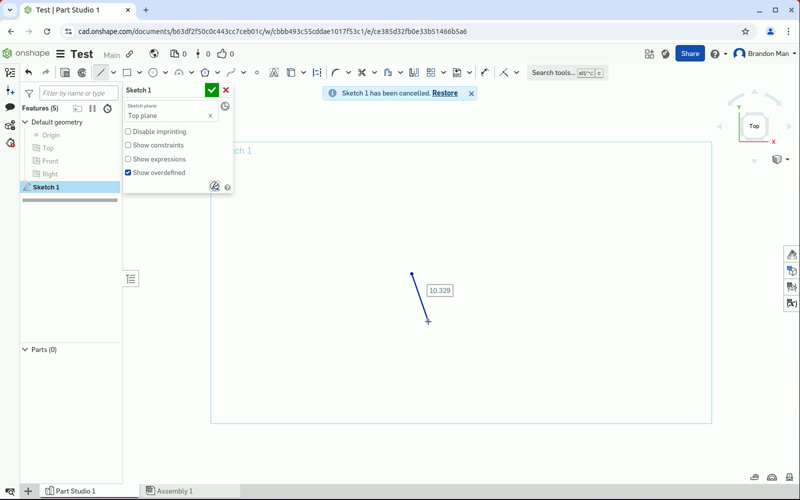
mouse_move(458, 321)
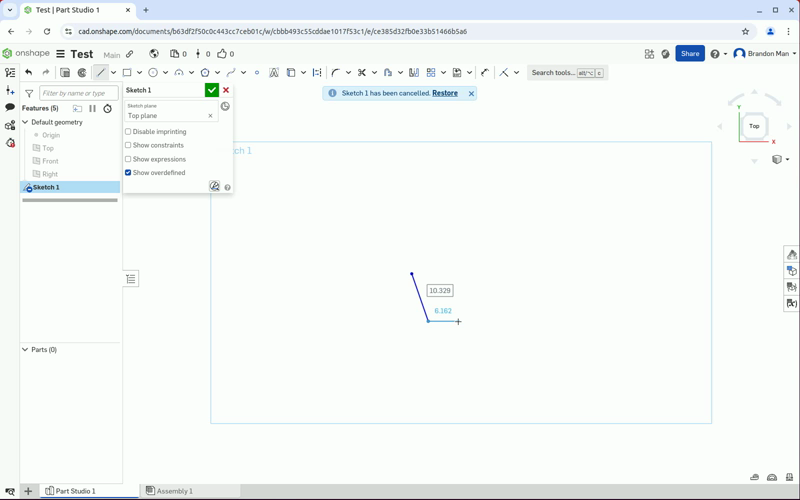
mouse_move(477, 330)
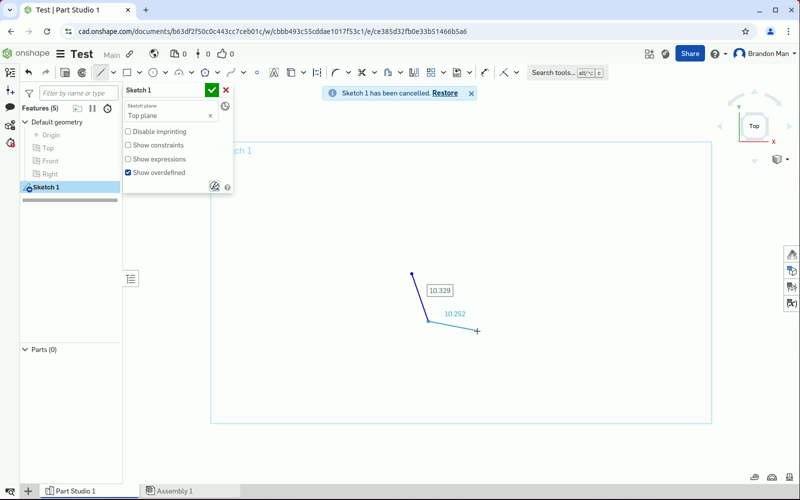
click(477, 330)
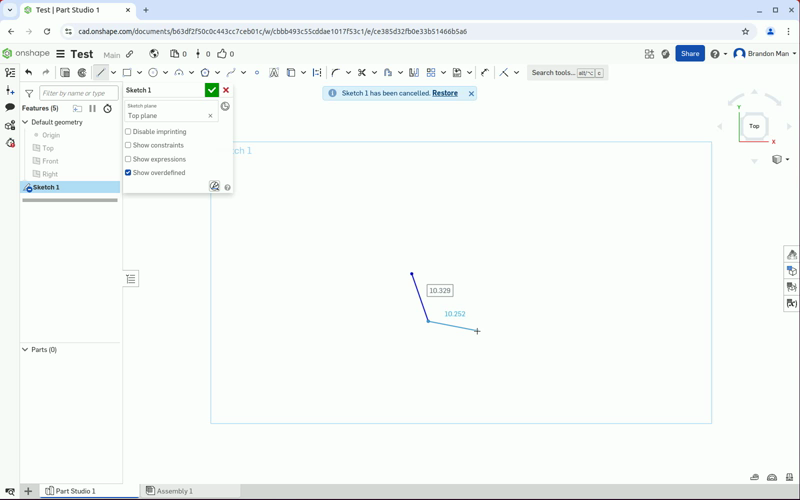
key_up(shift)
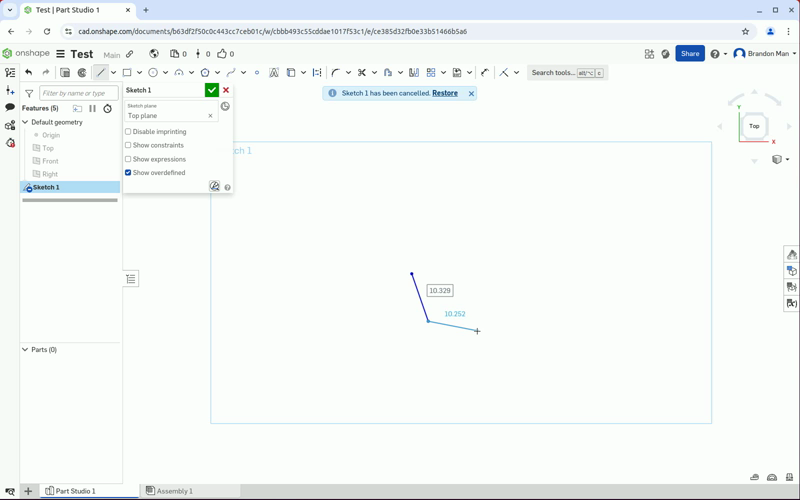
key_down(shift)
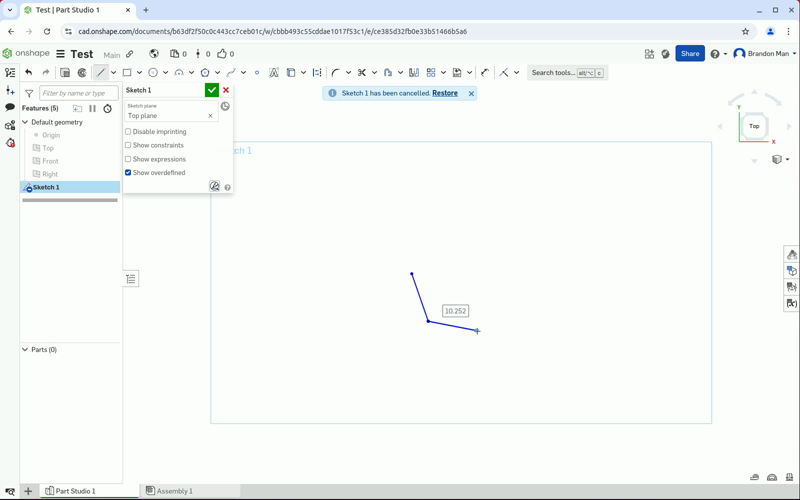
mouse_move(507, 330)
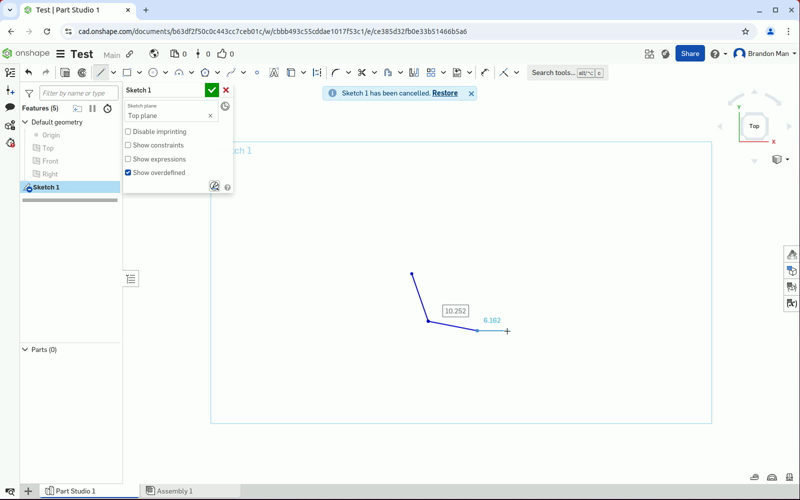
mouse_move(510, 293)
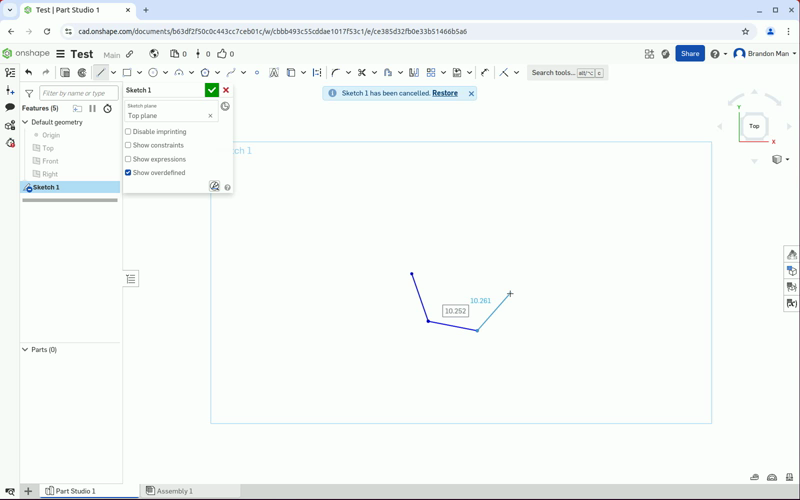
click(510, 293)
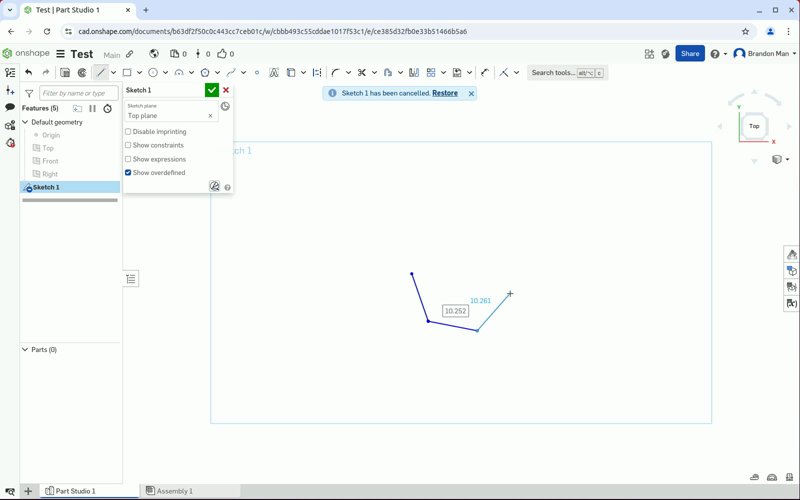
key_up(shift)
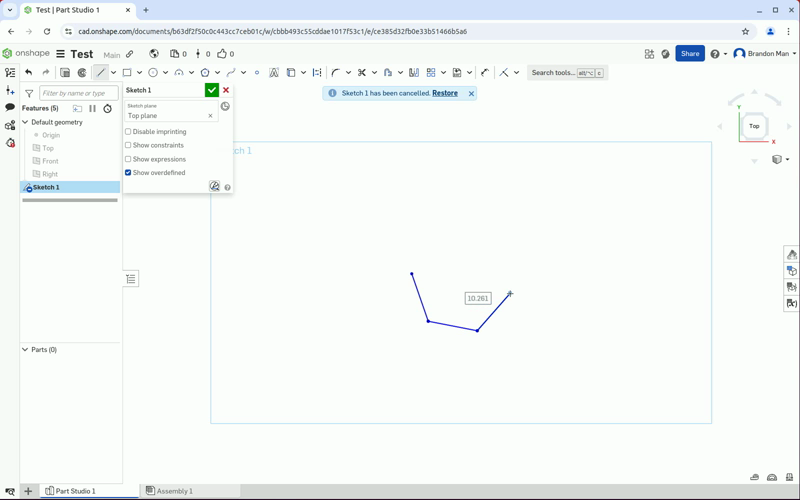
key_down(shift)
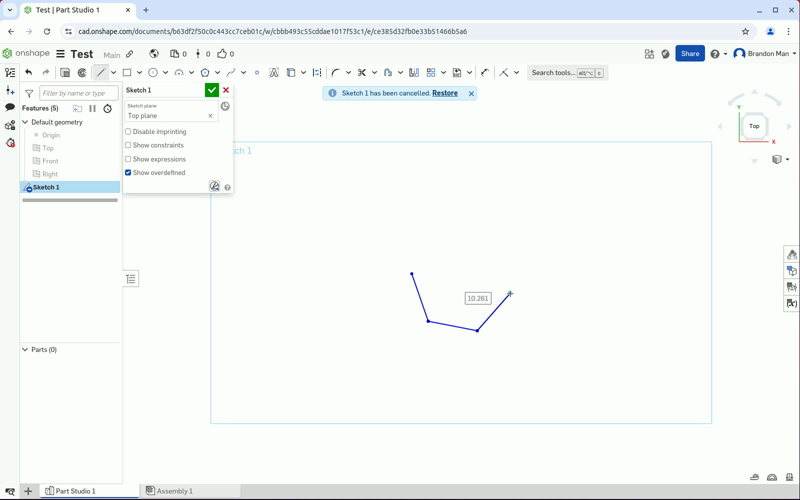
mouse_move(540, 293)
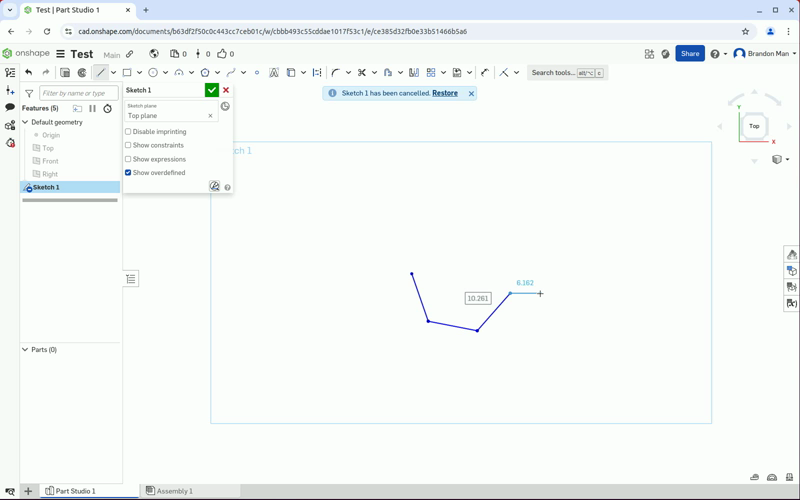
mouse_move(493, 245)
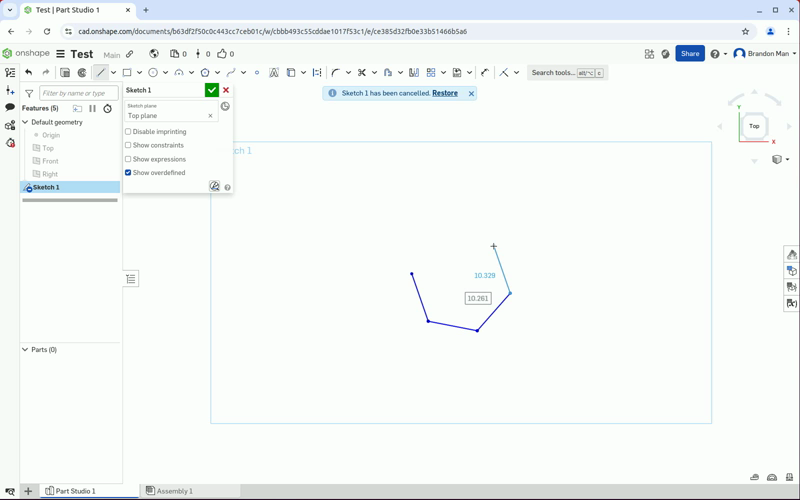
click(493, 245)
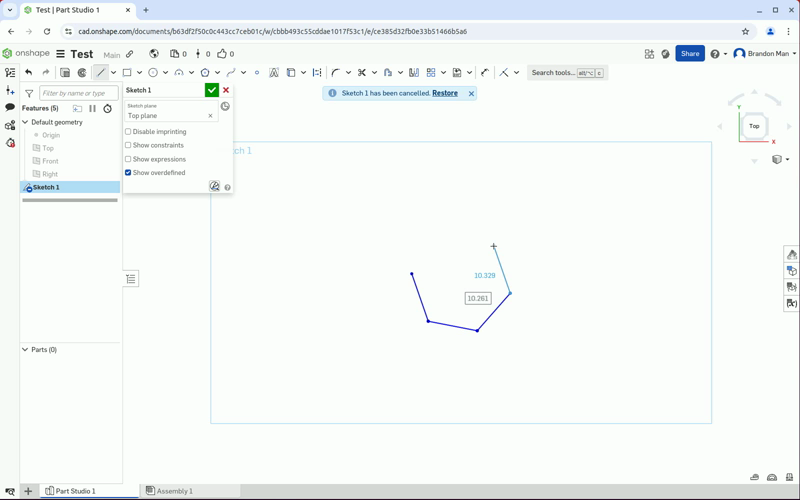
key_up(shift)
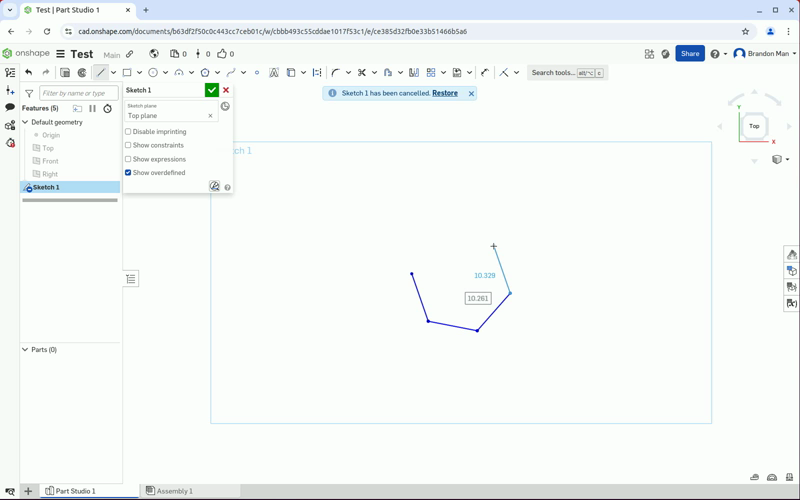
key_down(shift)
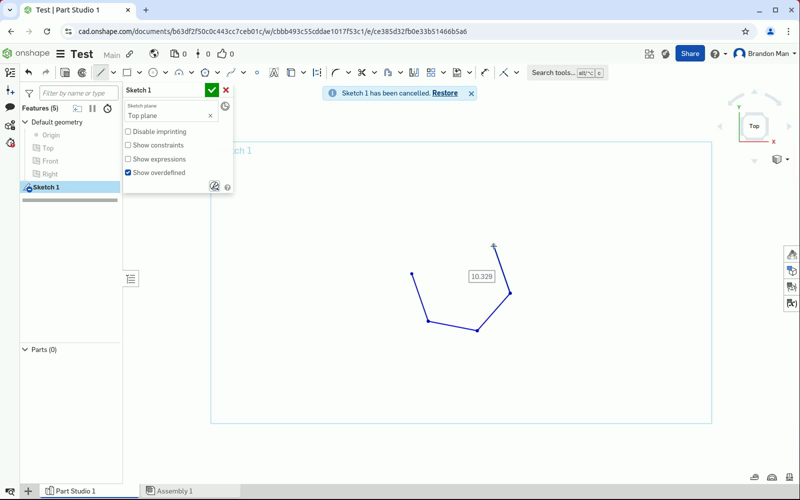
mouse_move(523, 245)
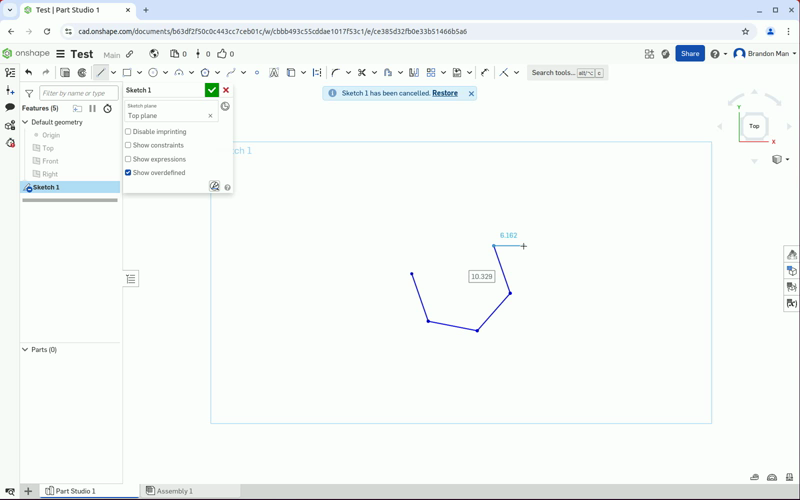
mouse_move(444, 236)
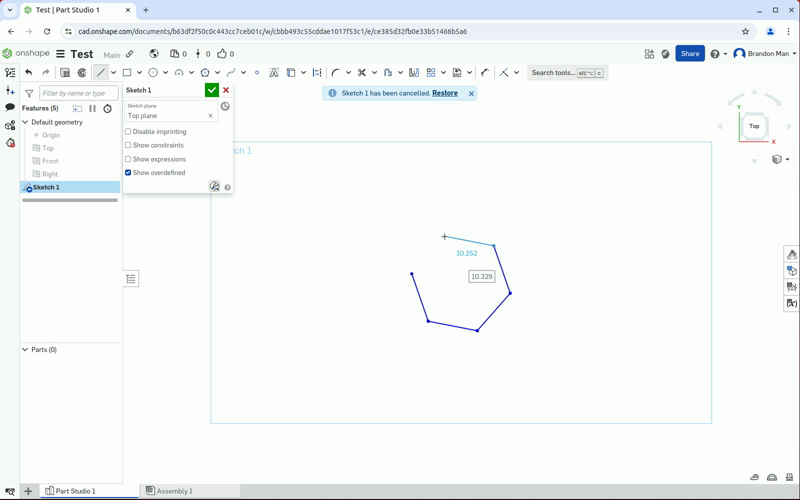
click(444, 236)
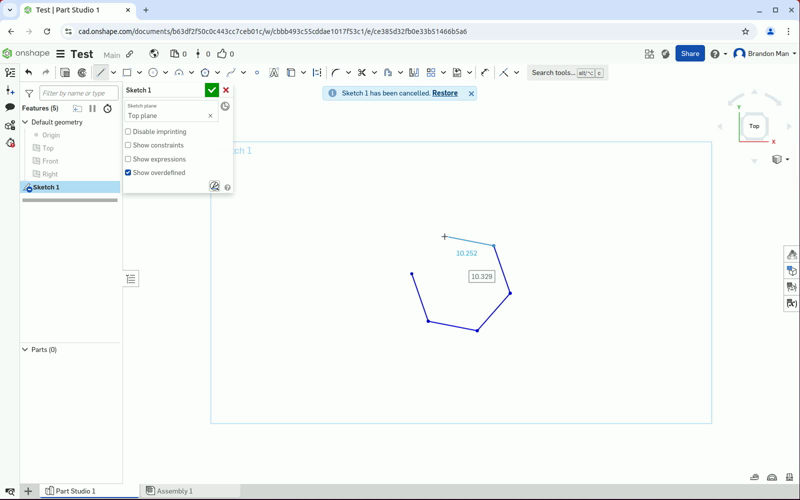
key_up(shift)
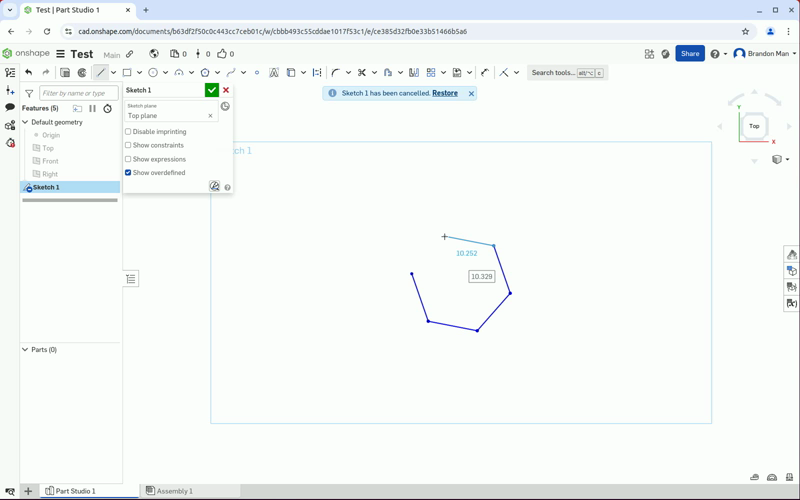
mouse_move(474, 236)
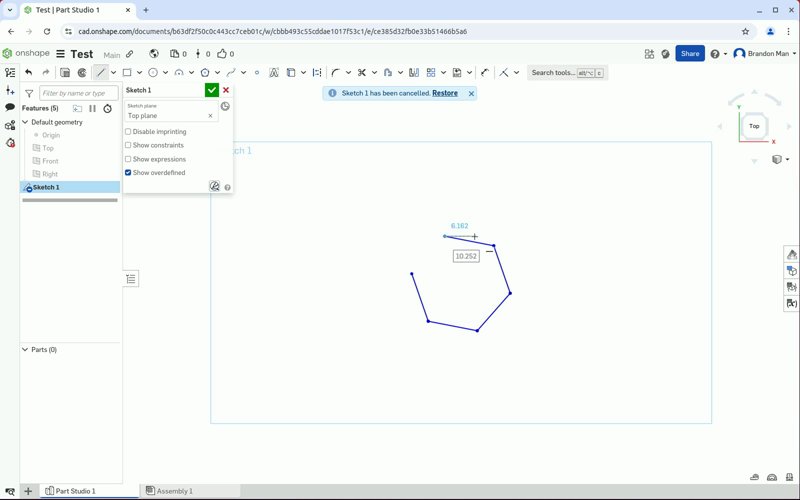
key_down(shift)
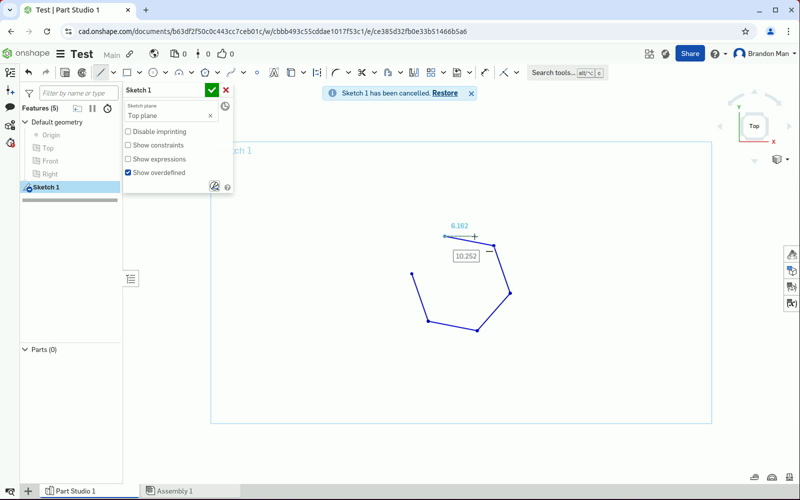
mouse_move(411, 273)
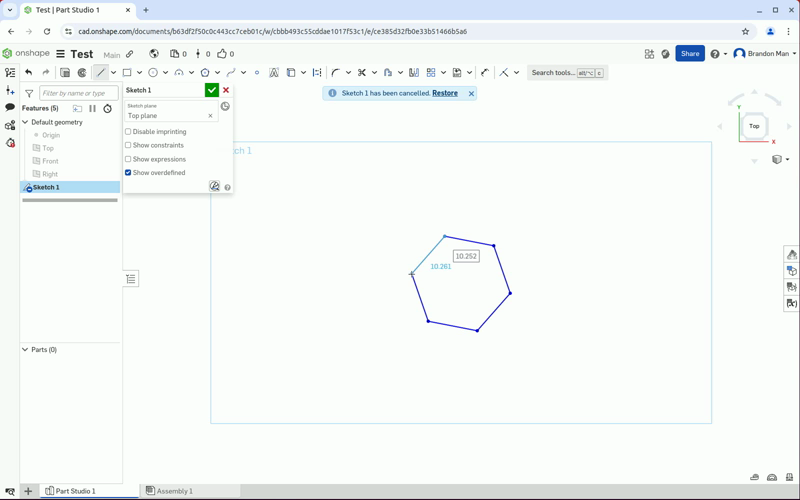
key_up(shift)
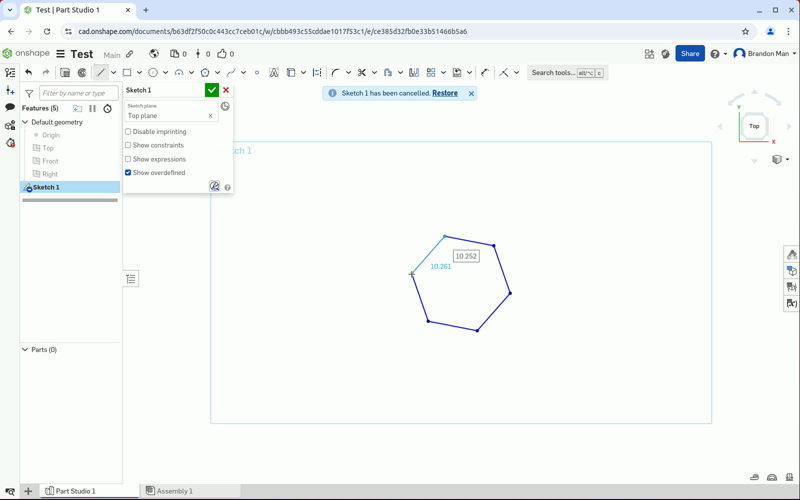
click(411, 273)
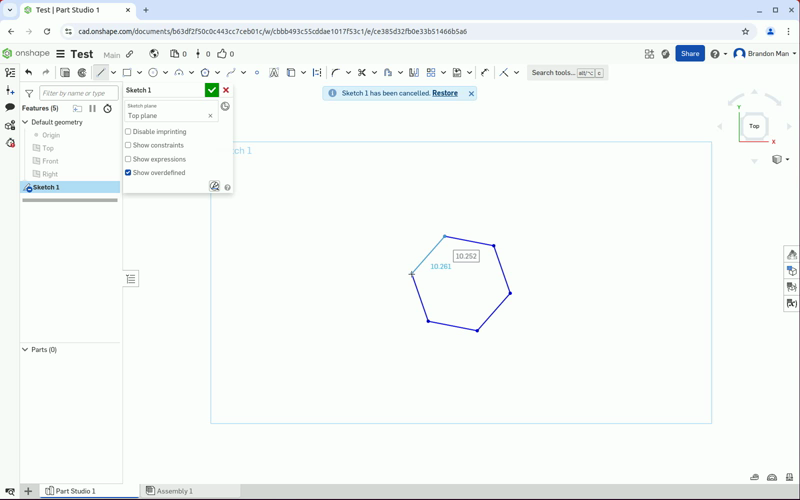
key(esc)
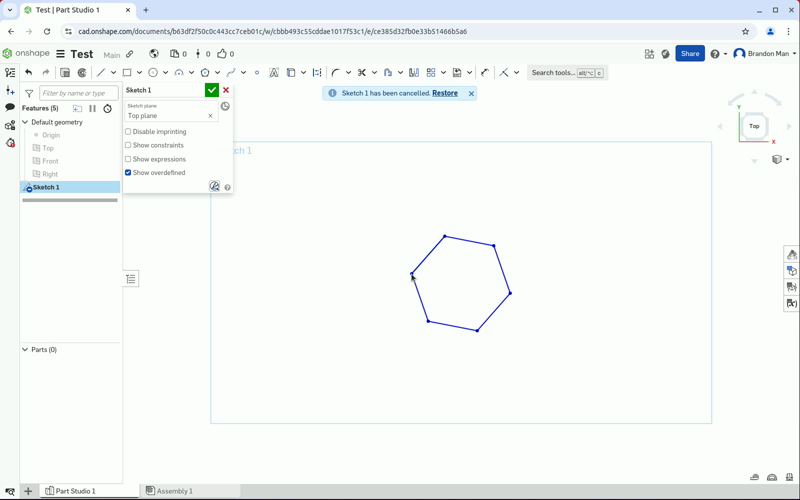
mouse_move(469, 253)
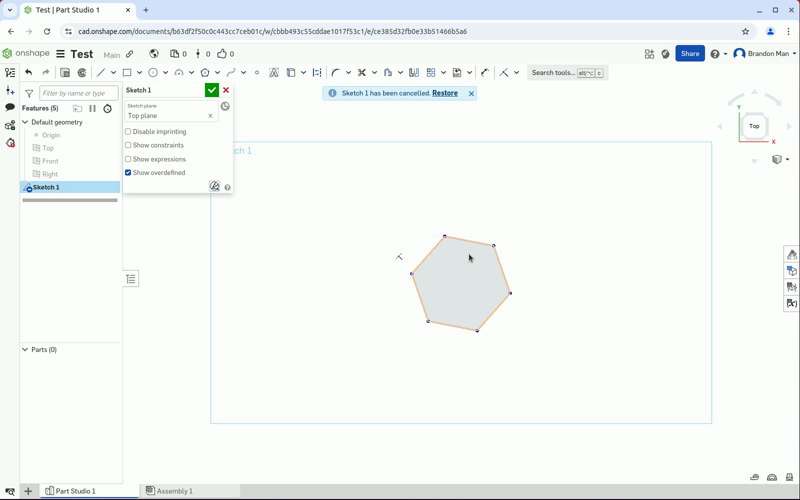
click(469, 253)
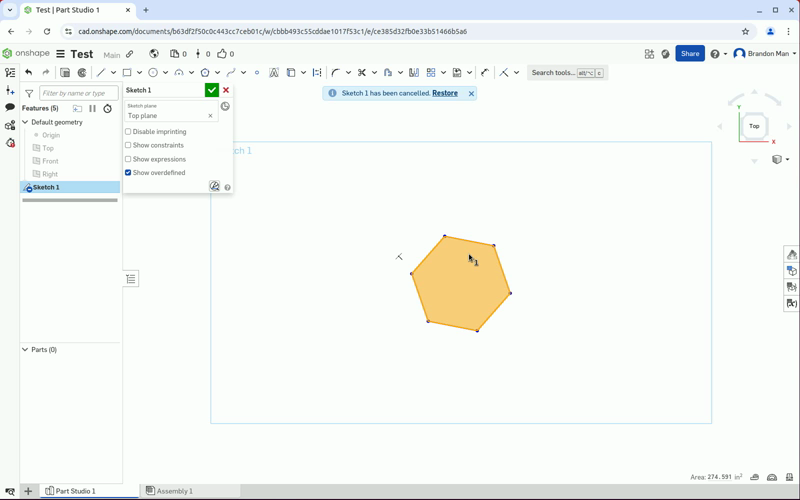
mouse_move(73, 352)
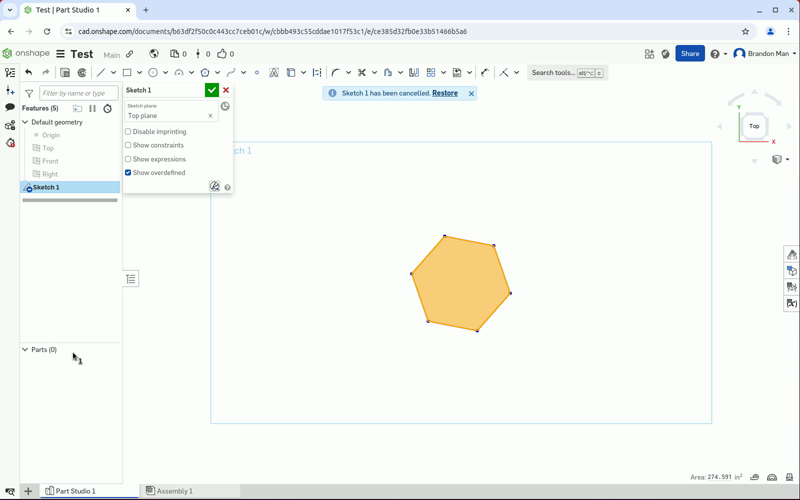
key(shift+y)
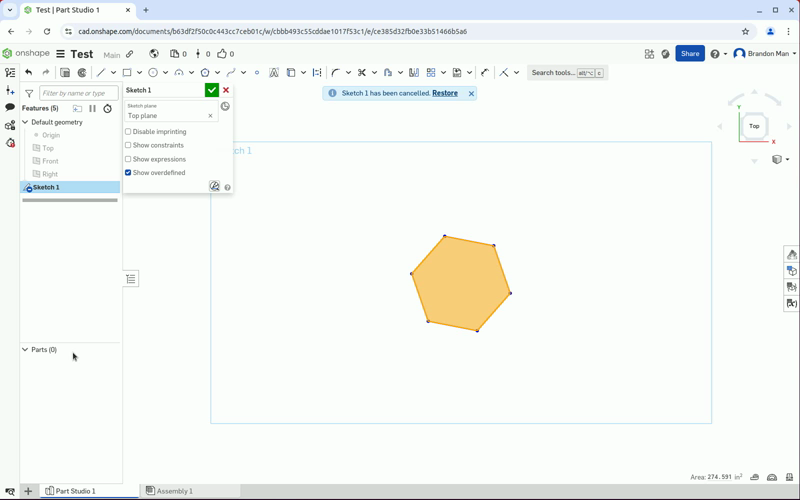
key(shift+e)
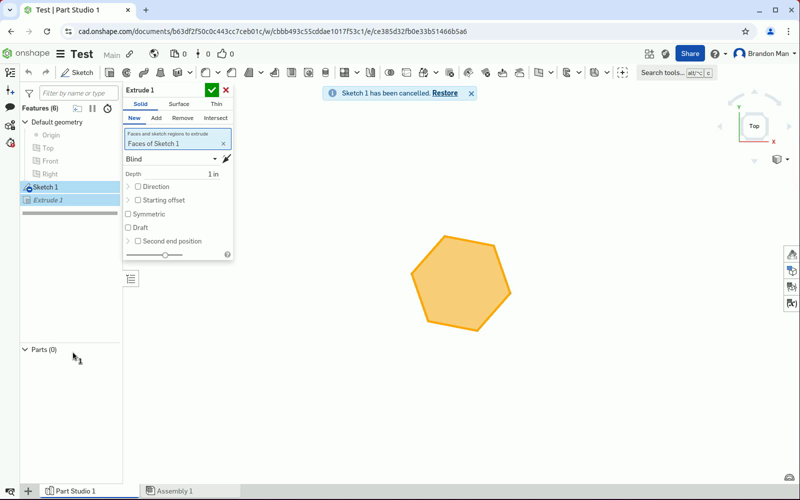
mouse_move(143, 106)
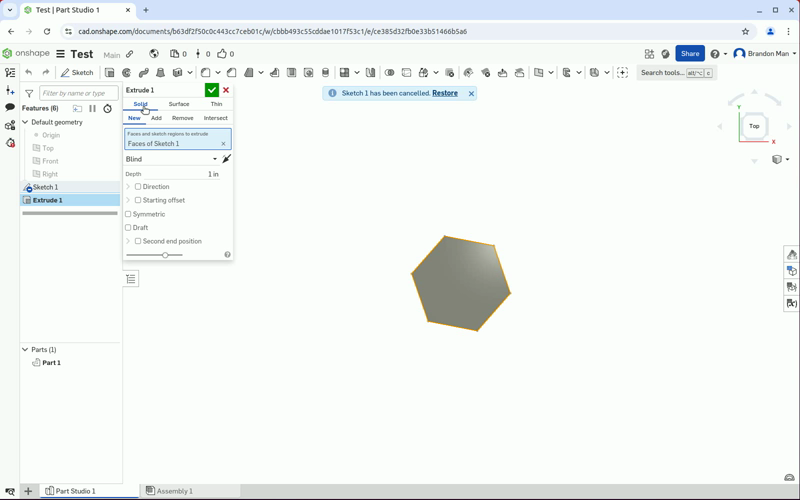
click(143, 106)
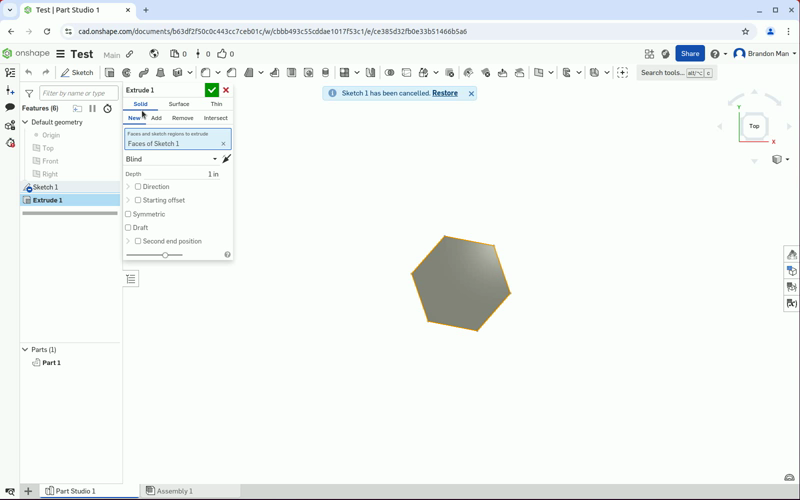
mouse_move(137, 120)
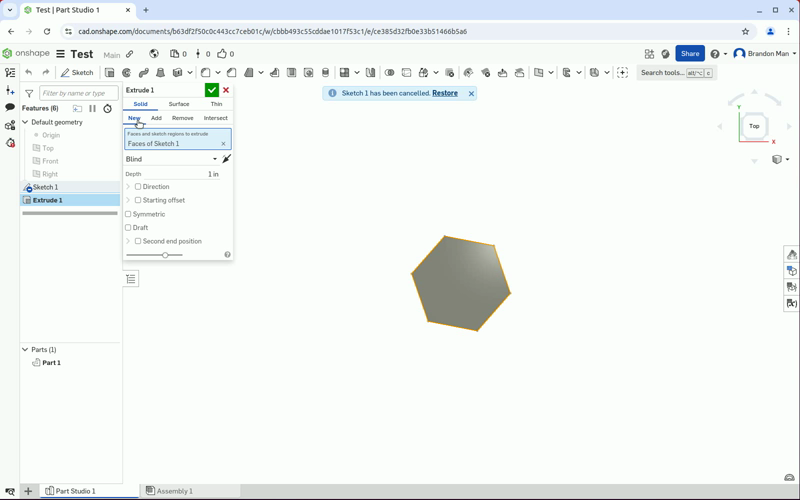
click(137, 120)
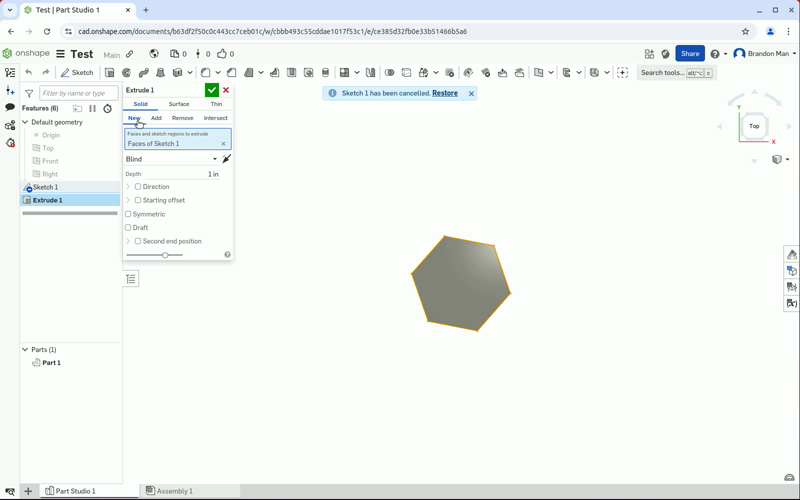
key(tab, 4)
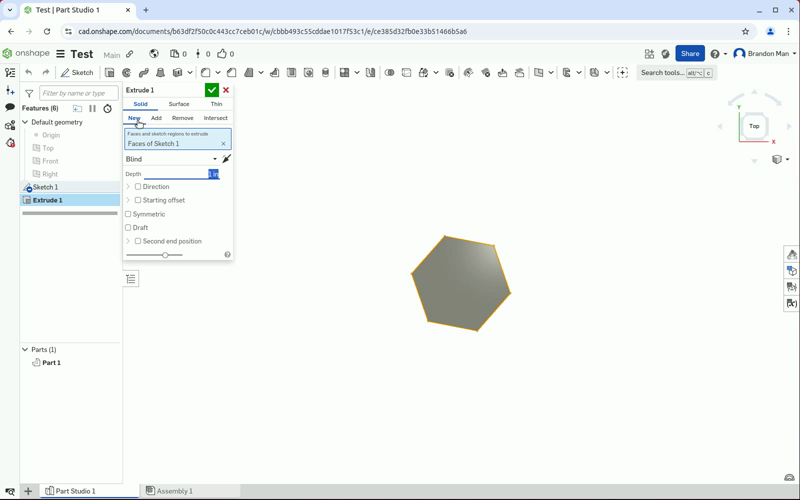
text(6.258)
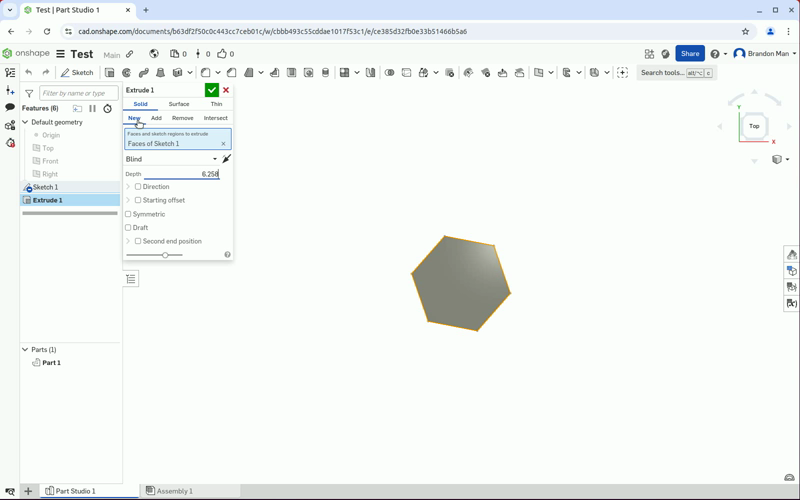
key(enter)
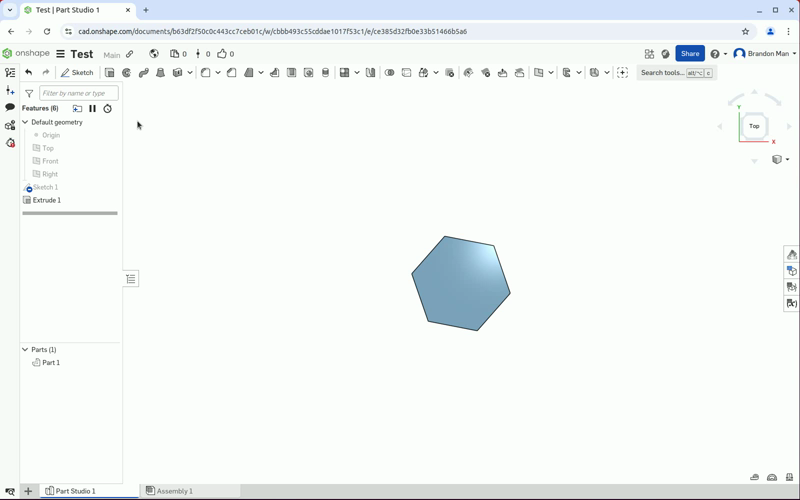
key(shift+h)
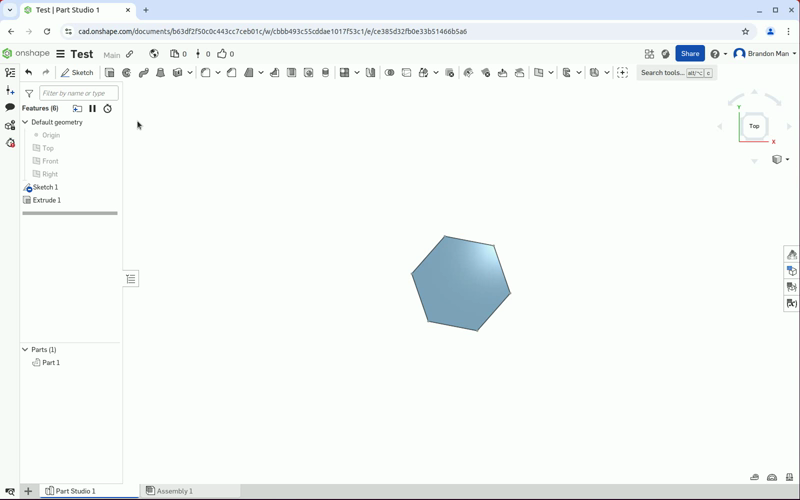
key(shift+h)
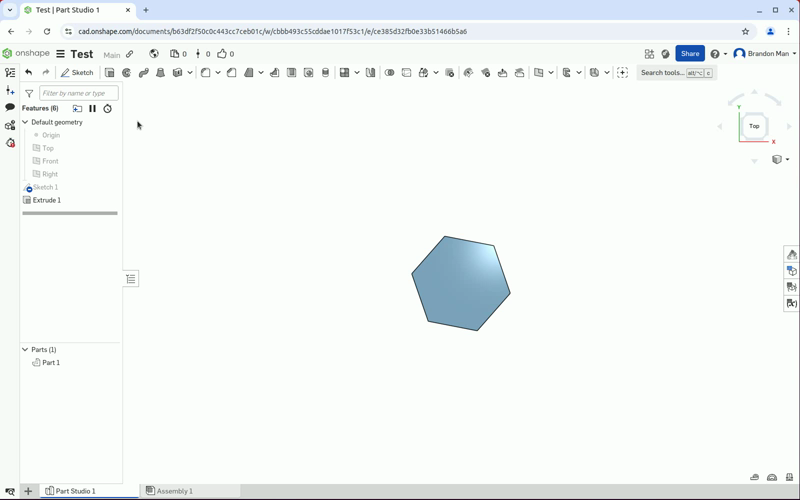
mouse_move(73, 189)
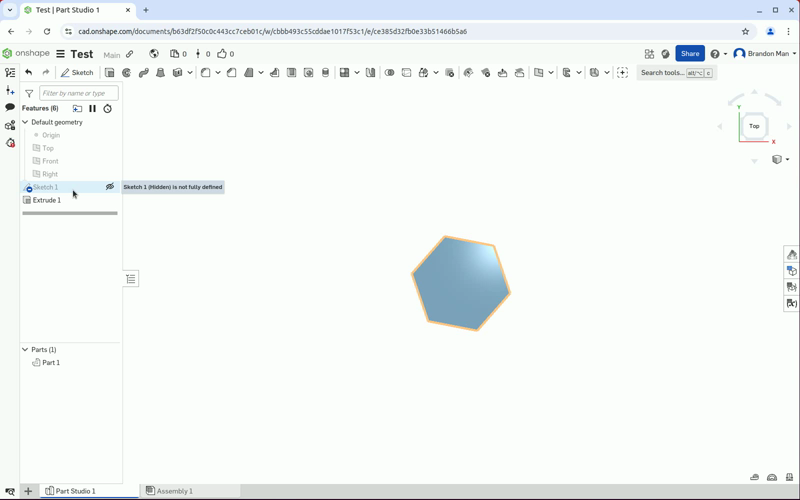
click(73, 189)
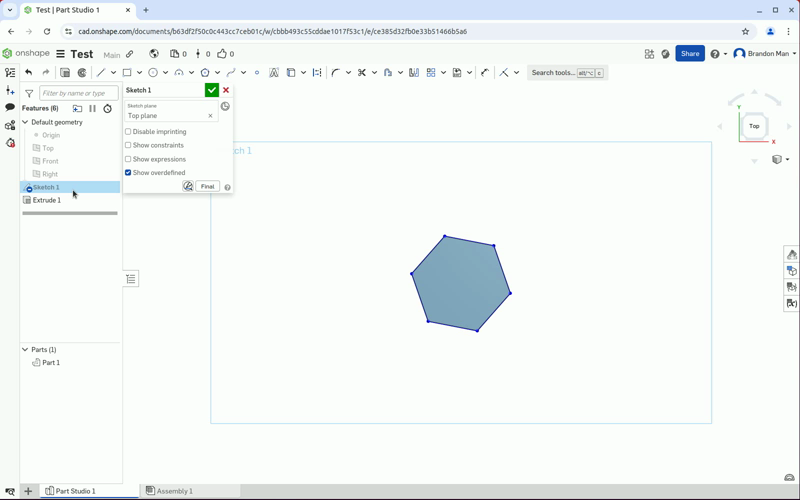
mouse_move(229, 92)
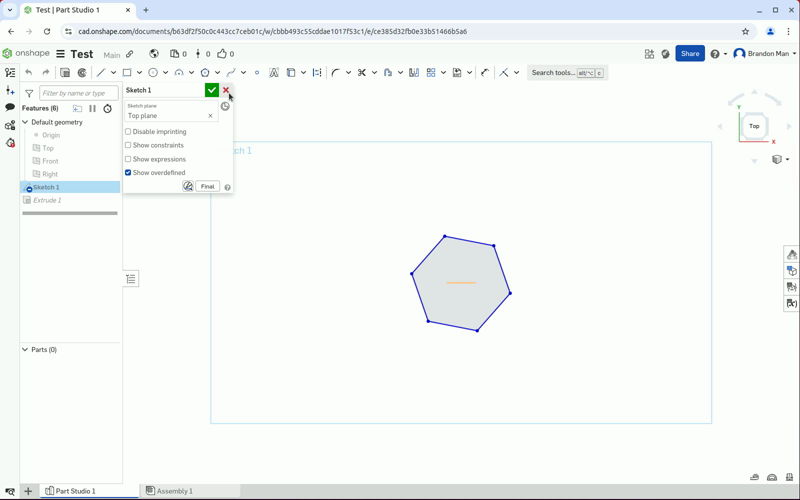
click(229, 92)
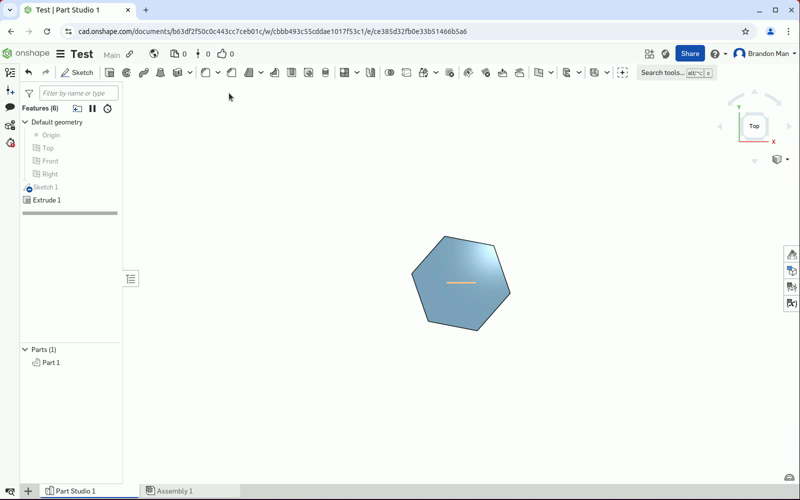
mouse_move(541, 75)
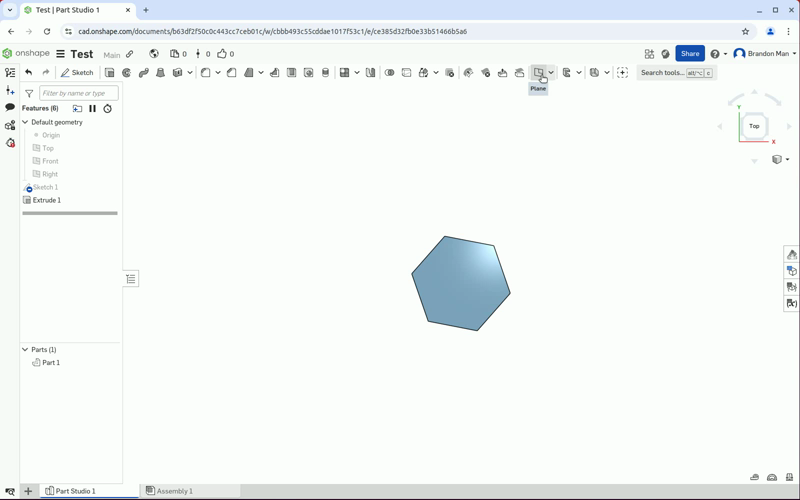
click(541, 75)
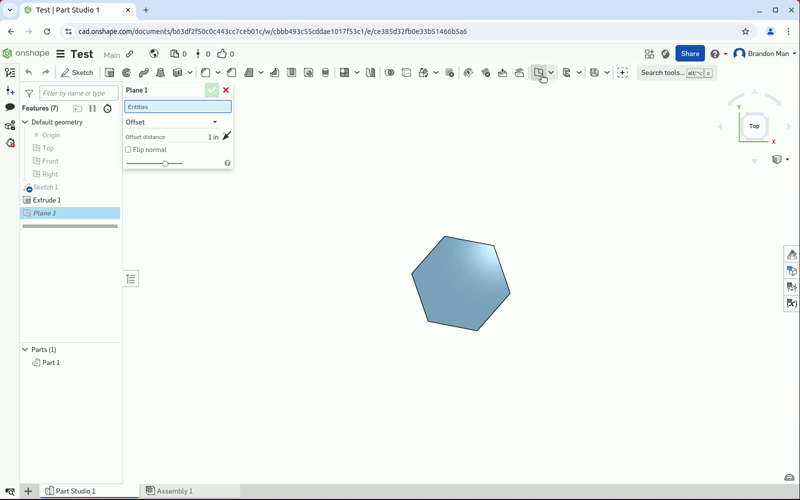
mouse_move(73, 150)
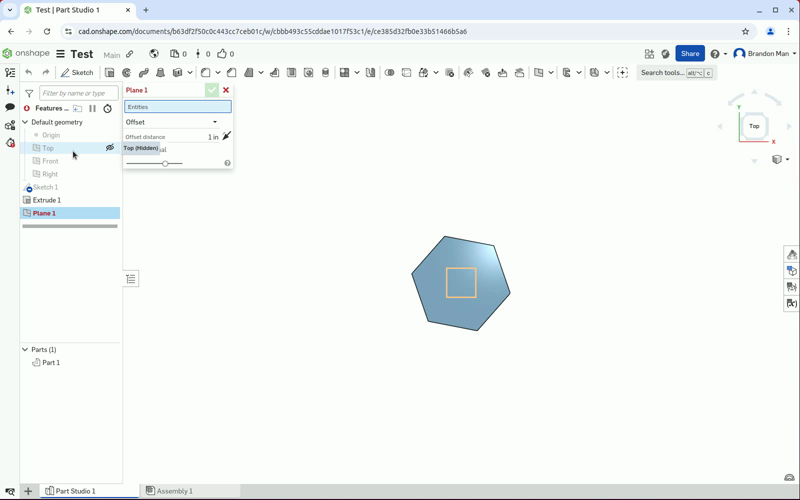
click(73, 150)
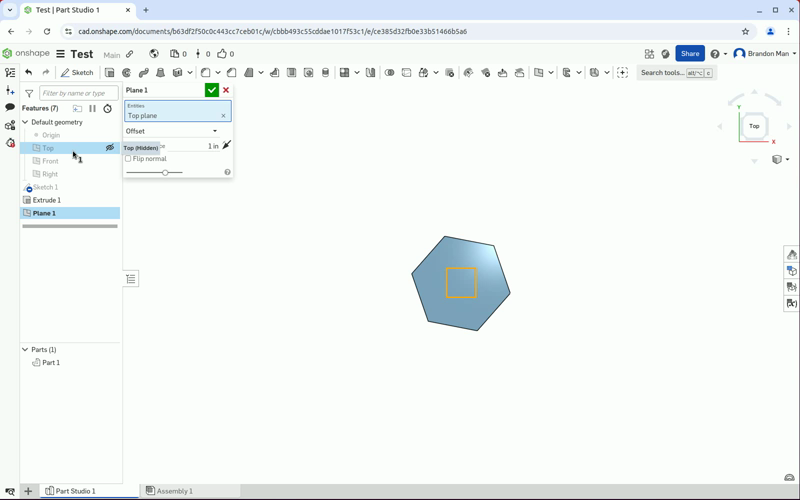
key(tab, 2)
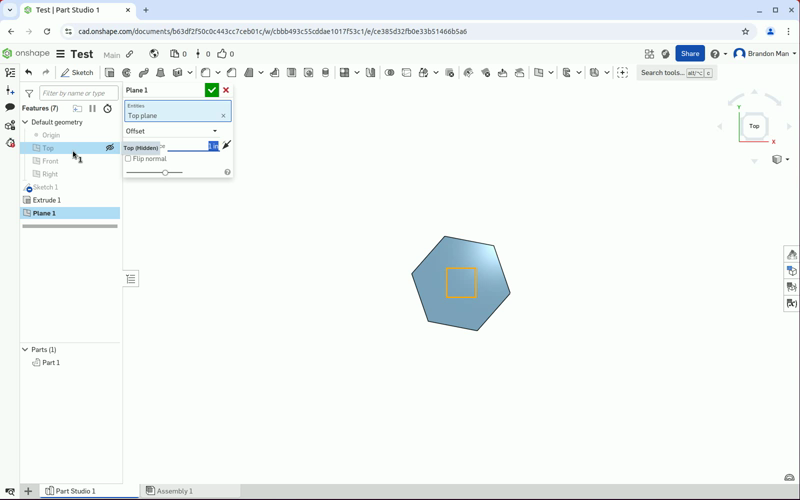
text(6.255)
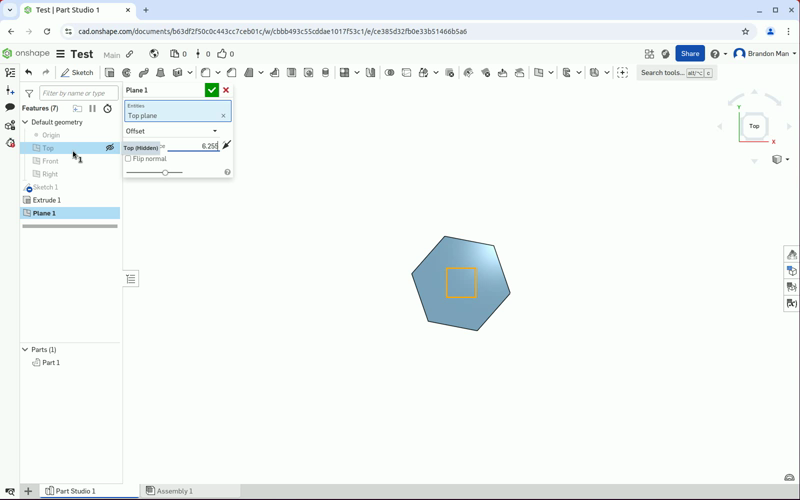
key(enter, 2)
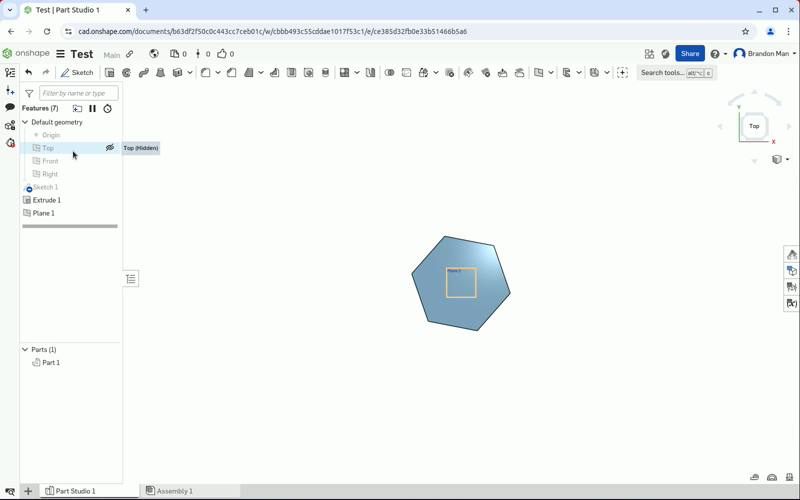
key(shift+s)
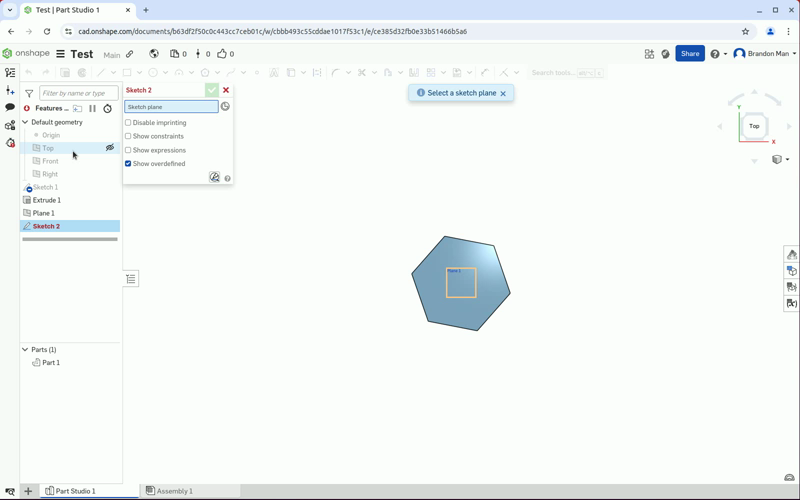
mouse_move(73, 215)
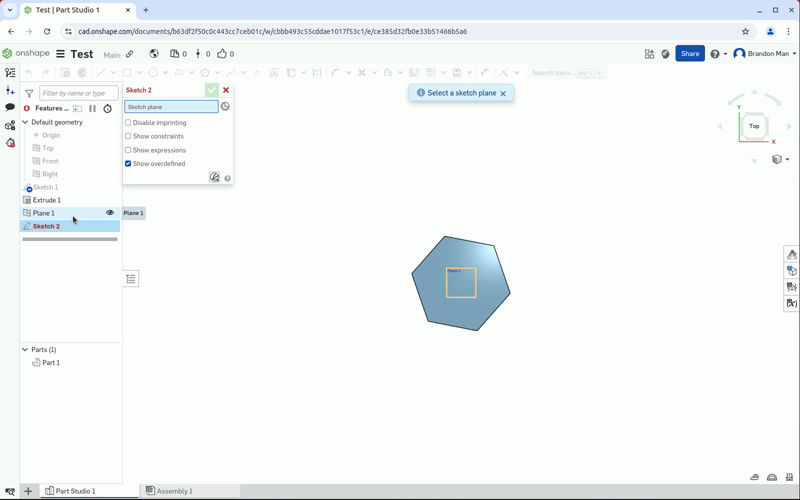
click(73, 215)
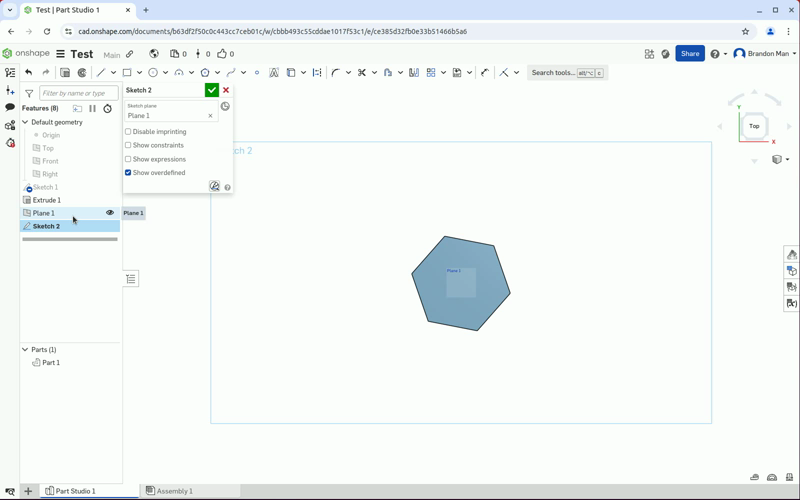
mouse_move(73, 352)
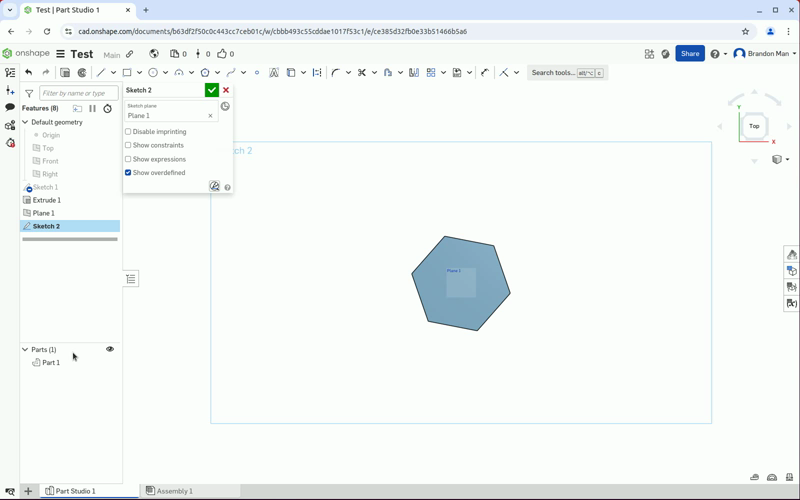
key(y)
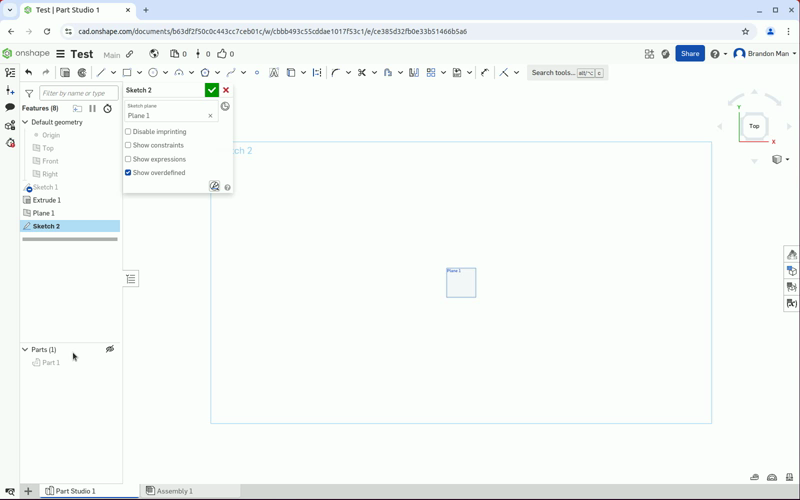
key(l)
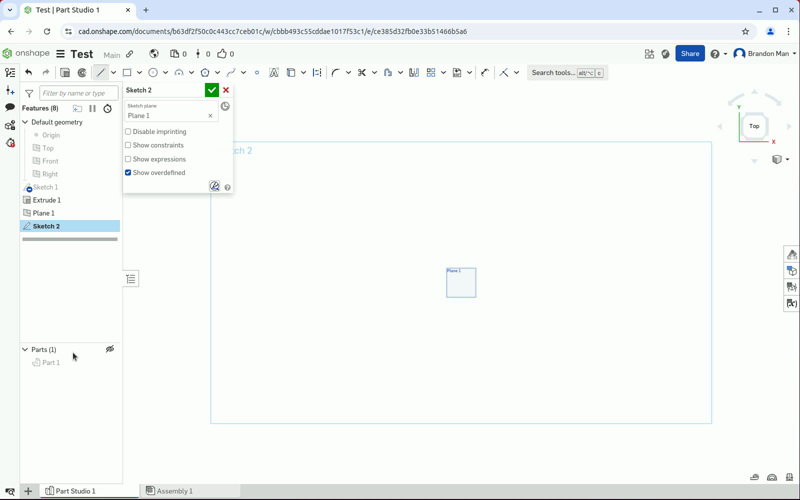
key_down(shift)
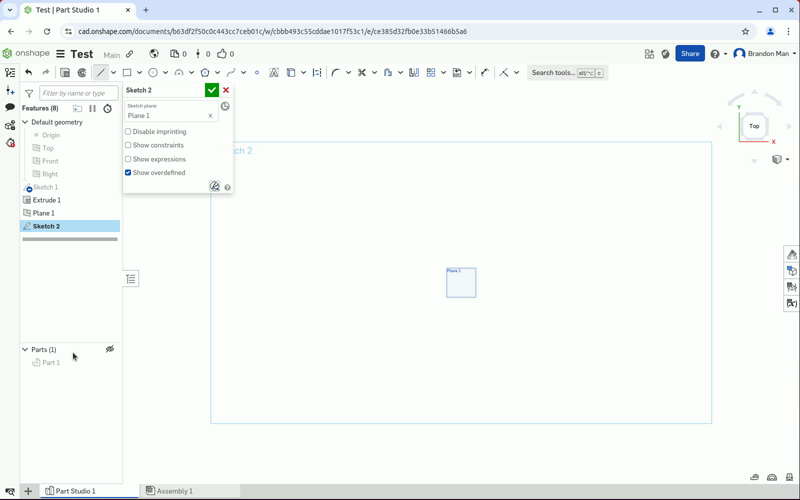
mouse_move(420, 285)
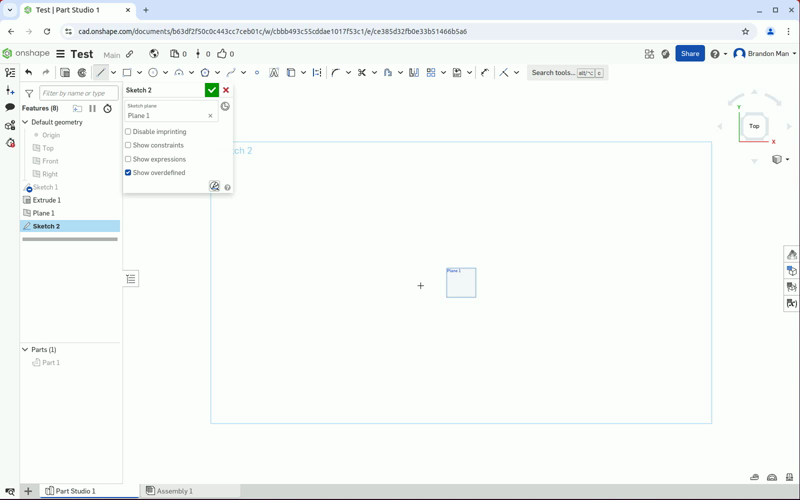
click(420, 285)
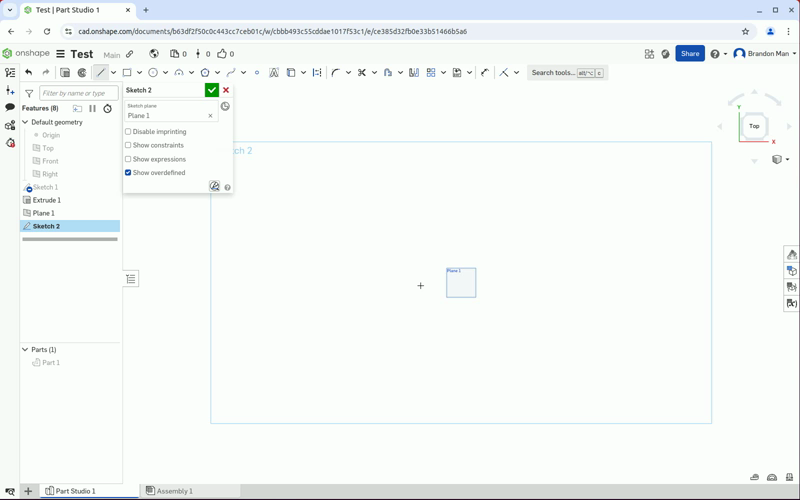
key_up(shift)
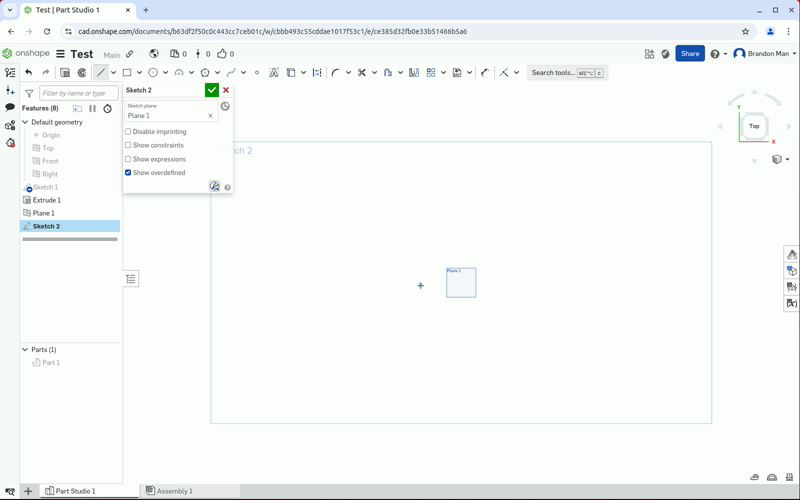
key_down(shift)
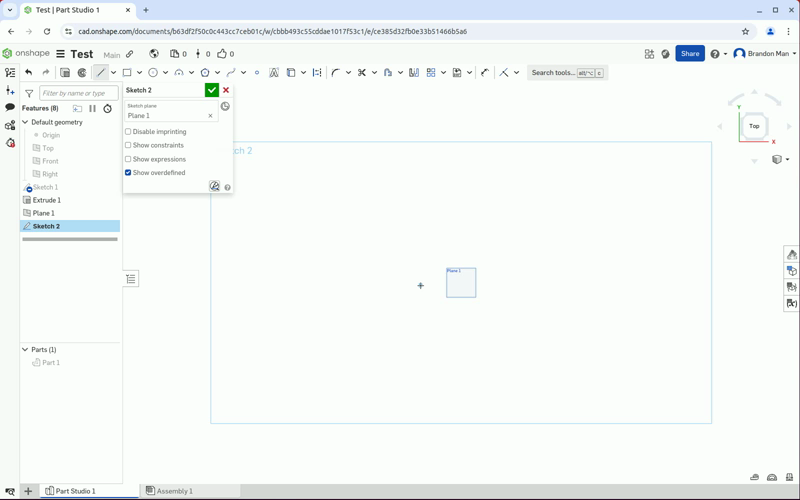
mouse_move(450, 285)
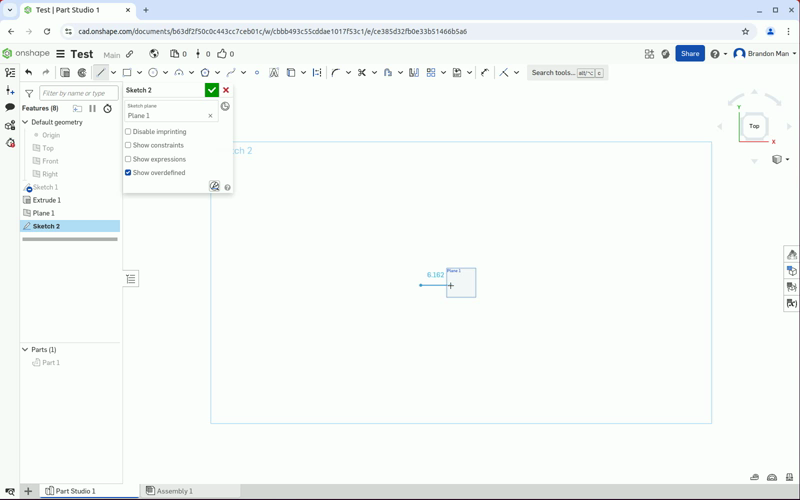
mouse_move(463, 322)
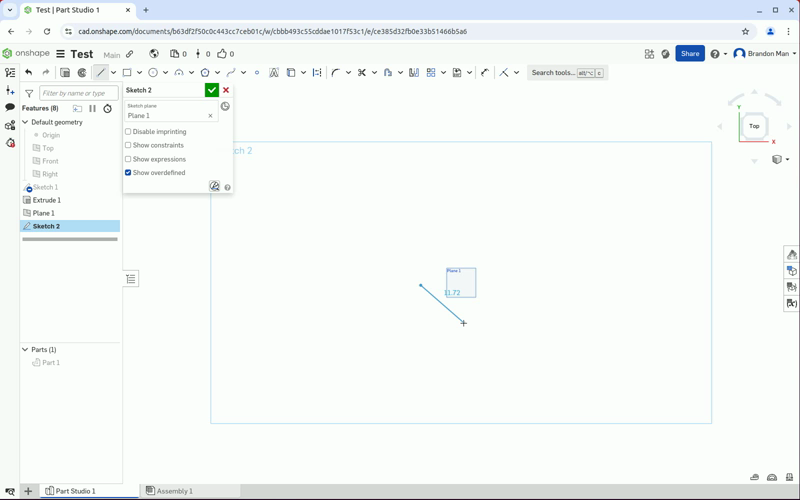
click(463, 322)
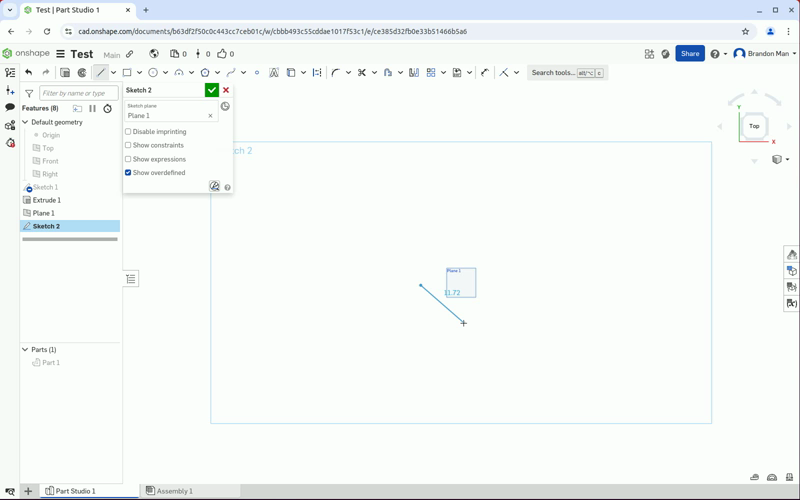
key_up(shift)
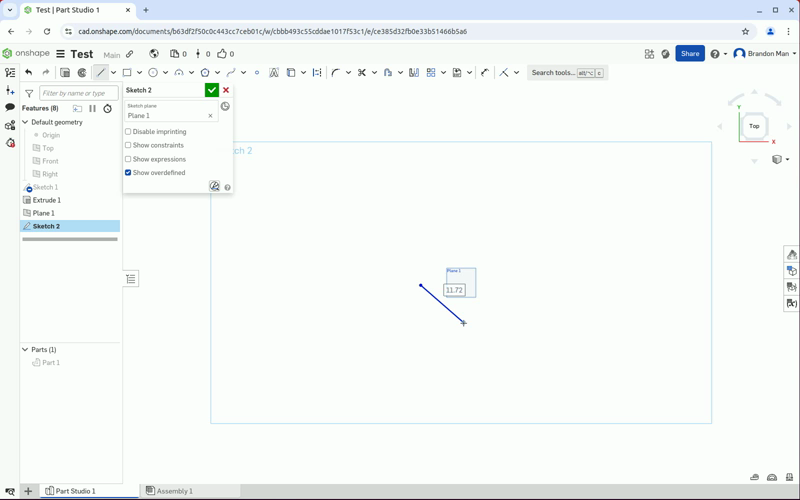
key_down(shift)
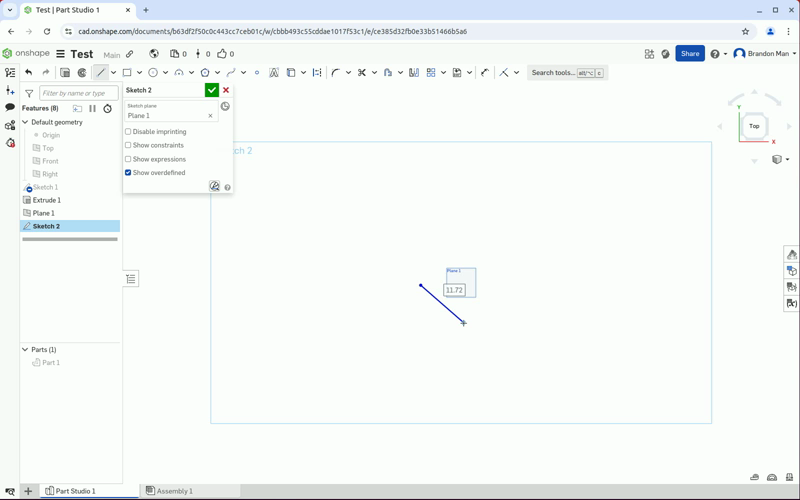
mouse_move(493, 322)
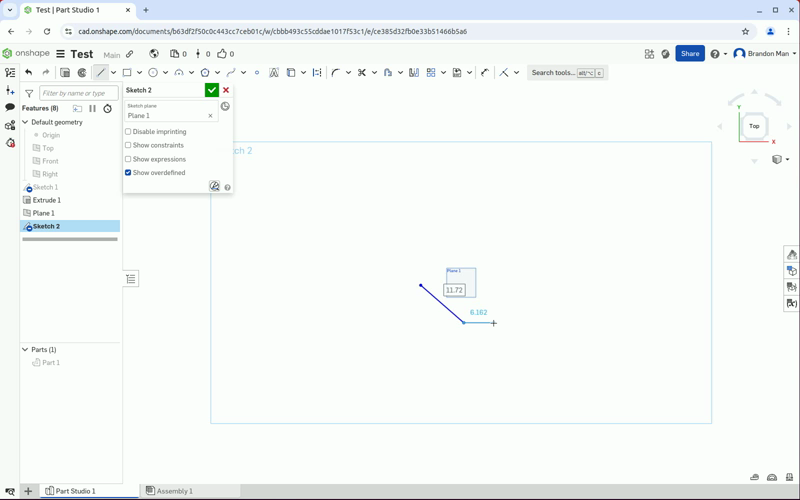
mouse_move(501, 280)
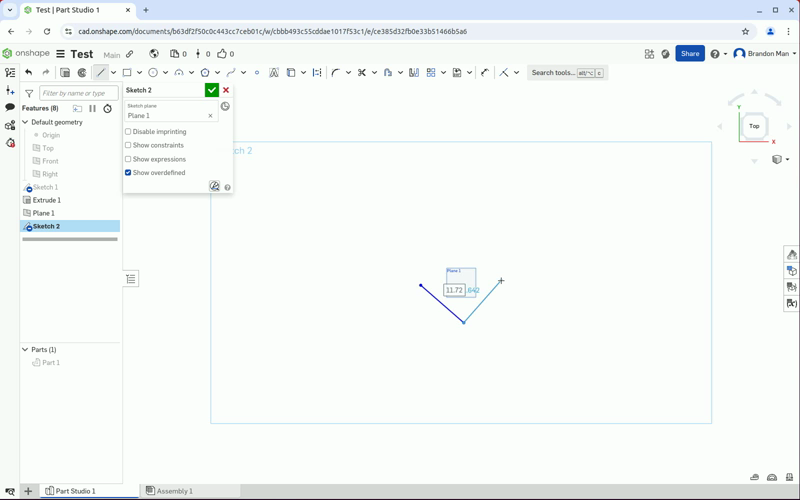
click(501, 280)
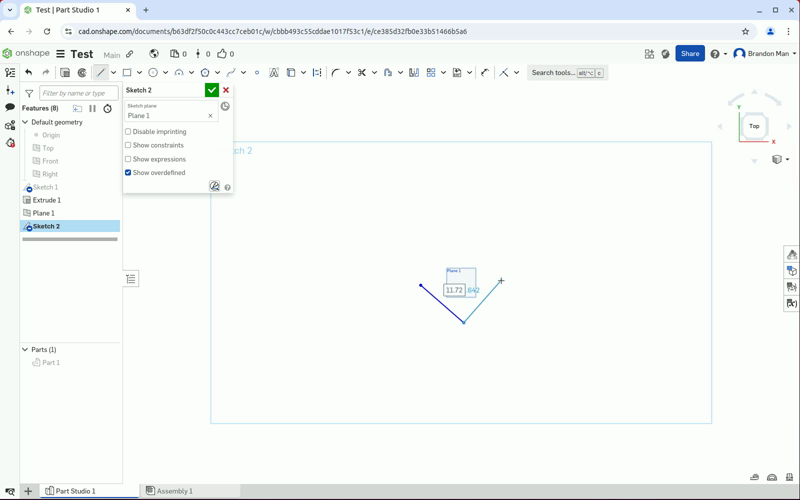
key_up(shift)
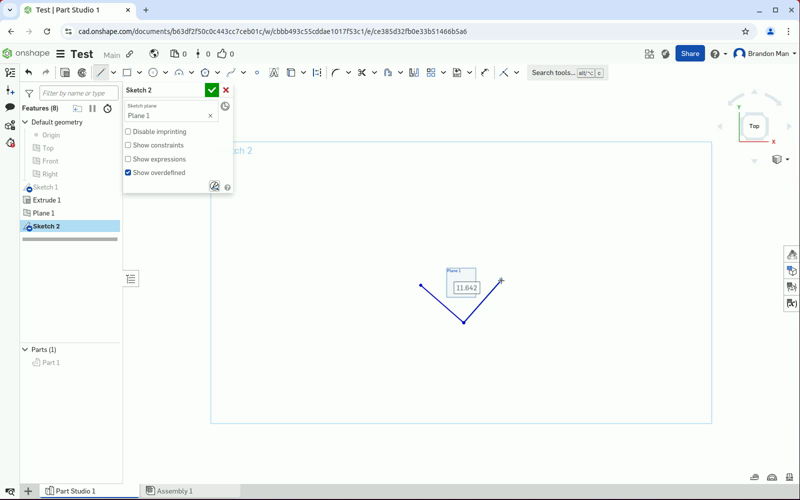
key_down(shift)
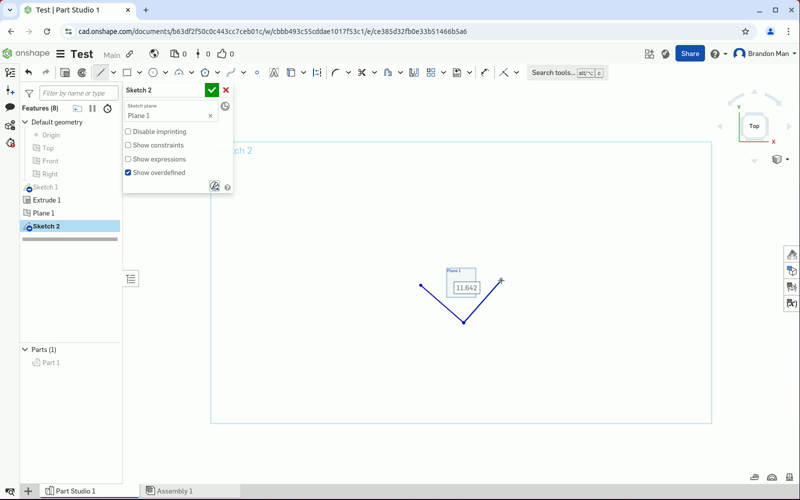
mouse_move(531, 280)
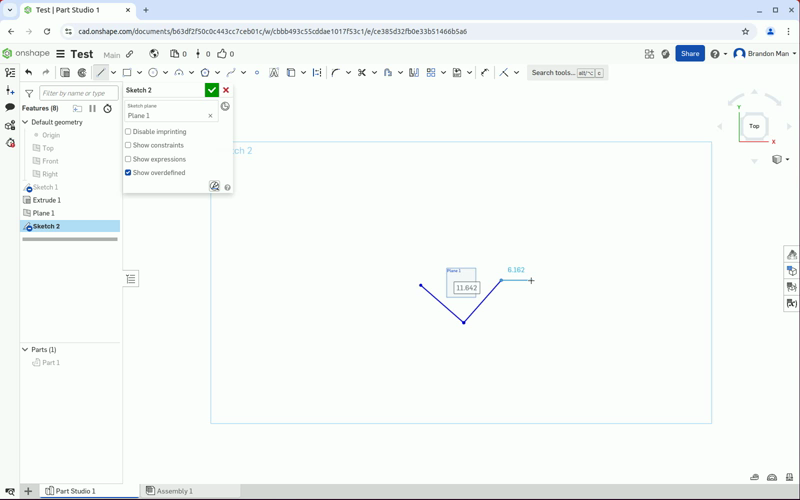
mouse_move(458, 242)
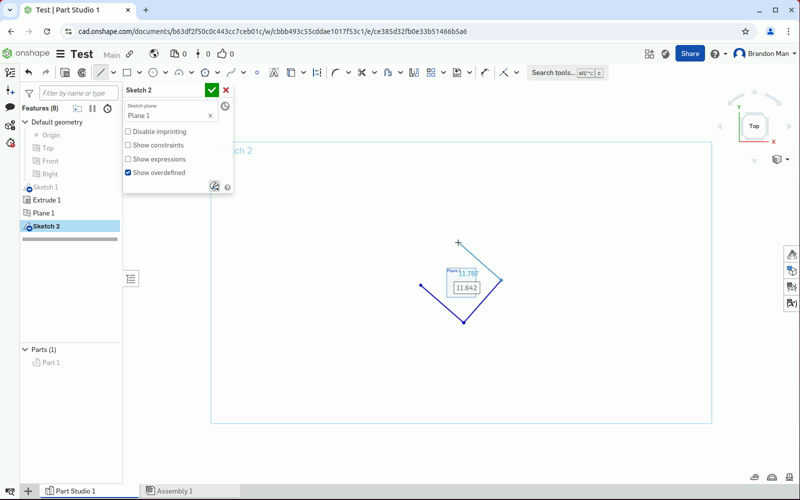
click(458, 242)
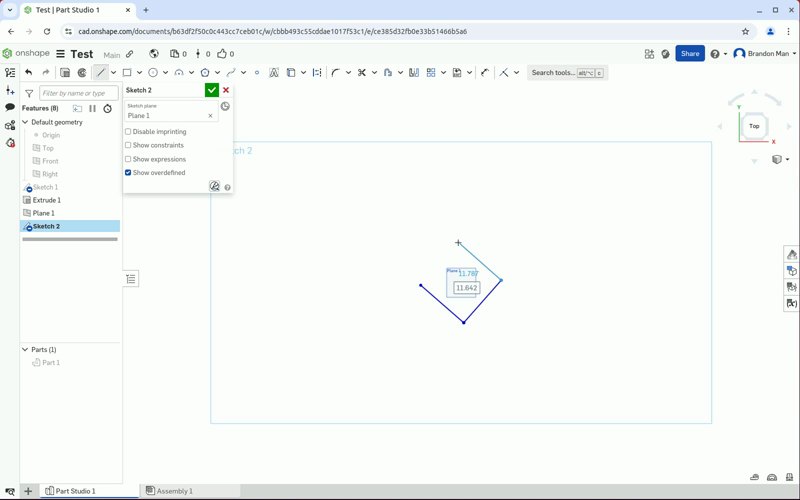
key_up(shift)
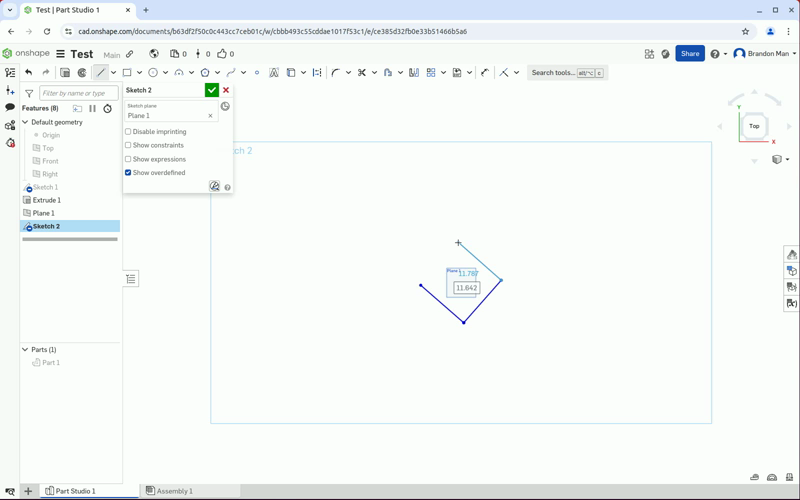
mouse_move(488, 242)
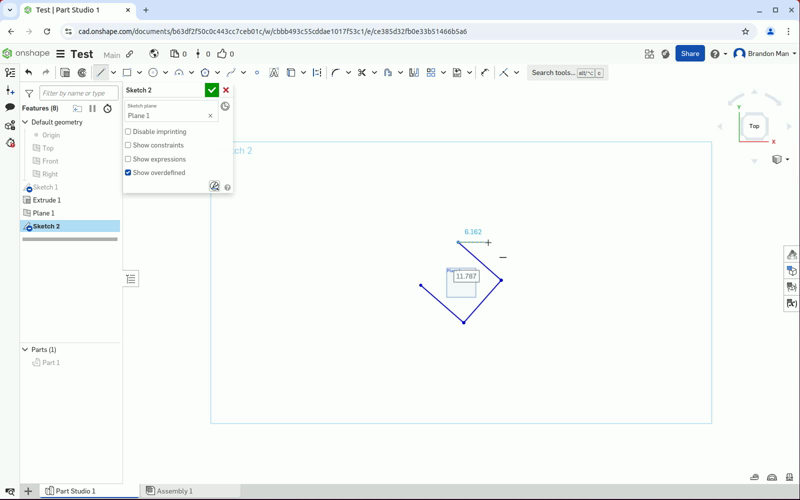
key_down(shift)
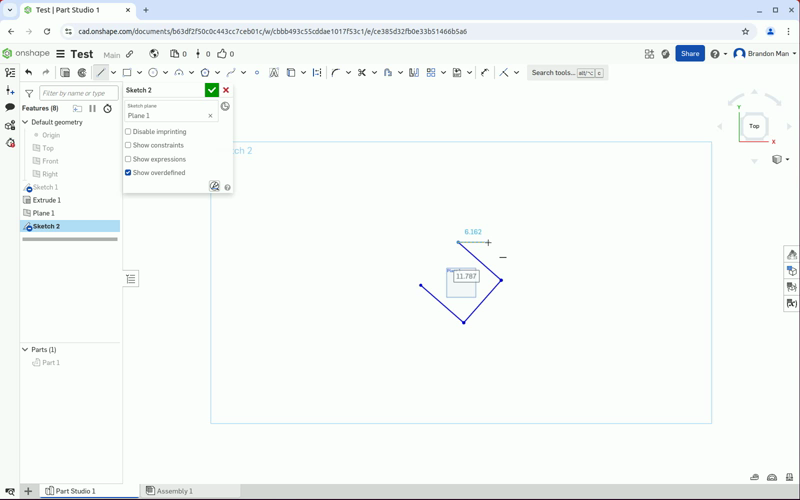
mouse_move(420, 285)
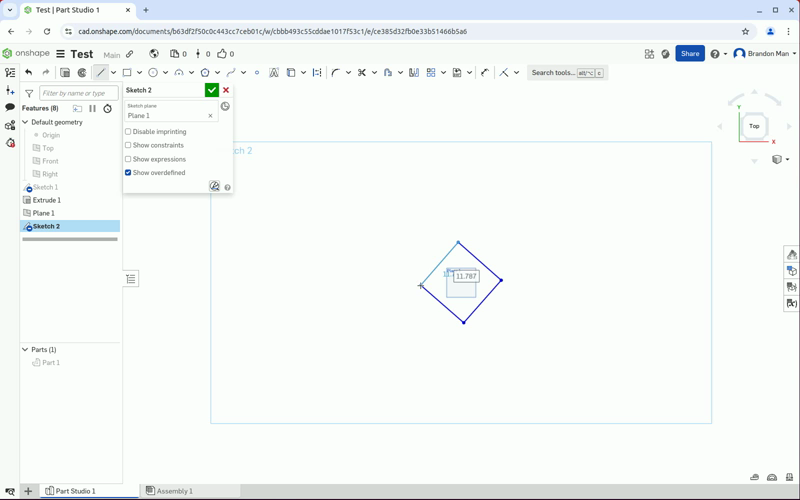
key_up(shift)
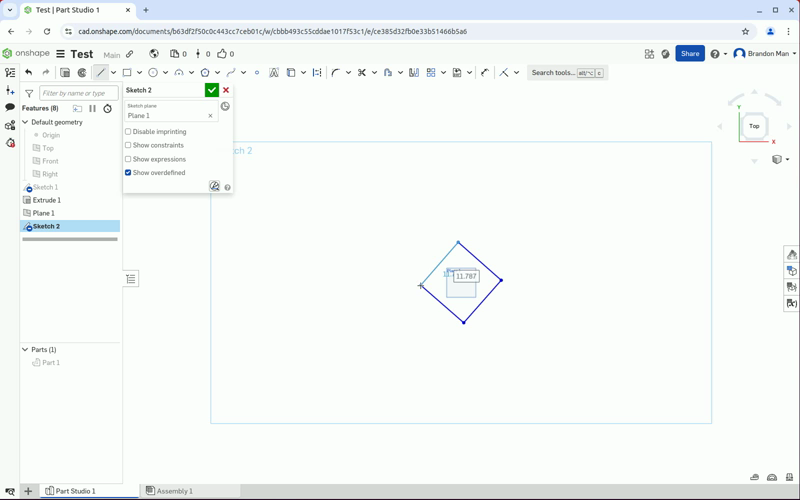
click(420, 285)
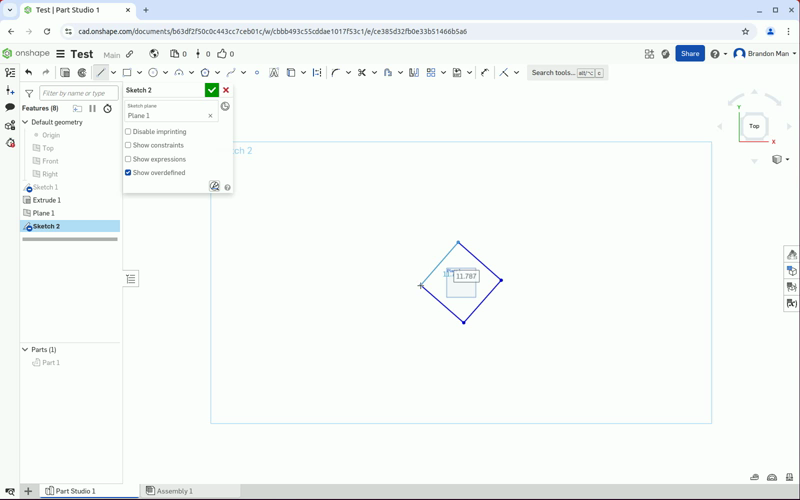
key(esc)
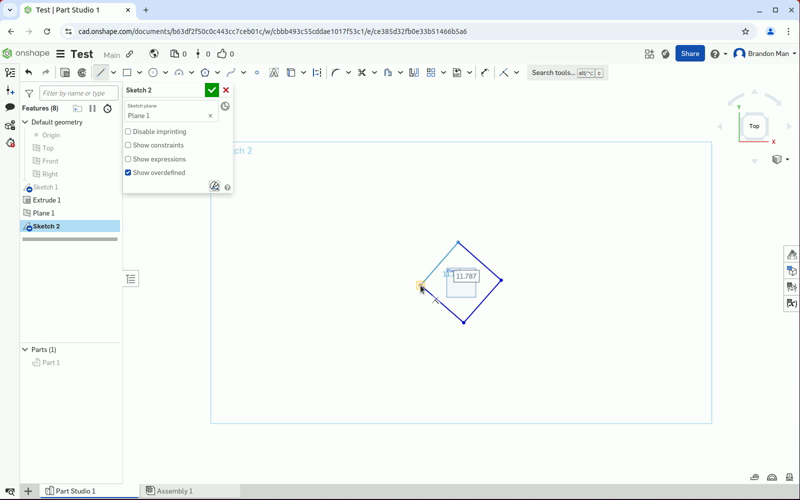
mouse_move(478, 270)
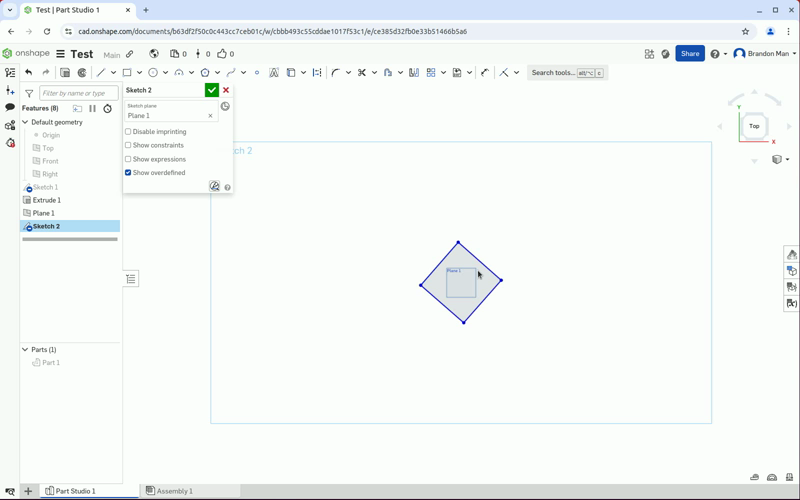
click(478, 270)
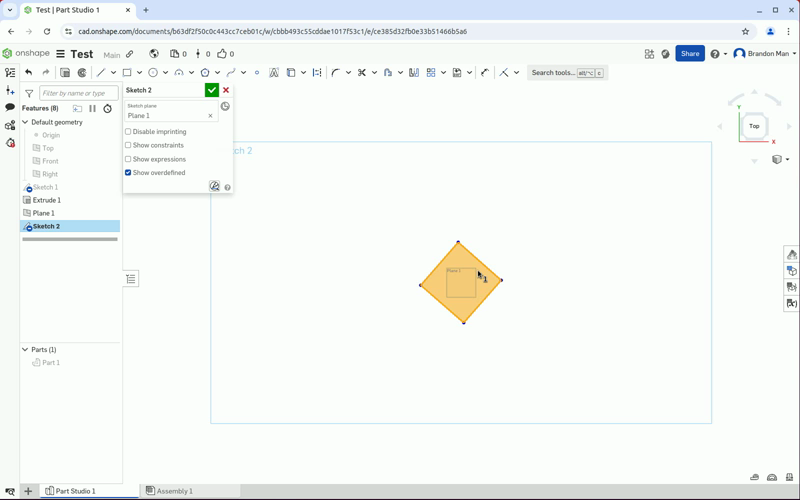
mouse_move(73, 352)
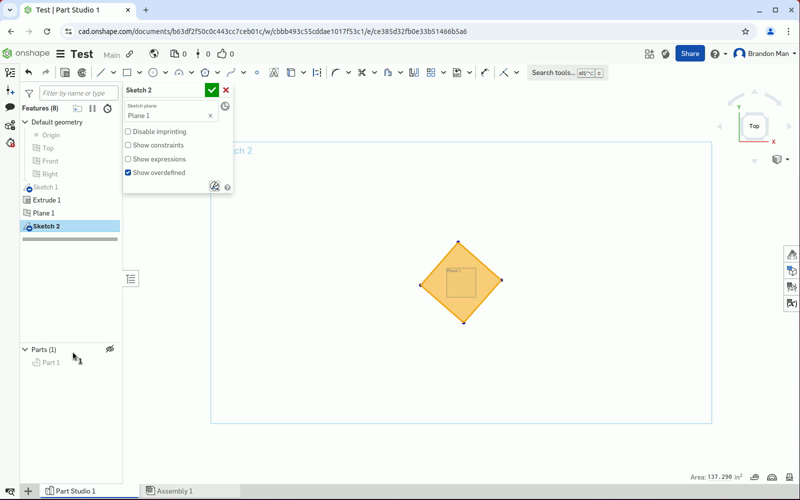
key(shift+y)
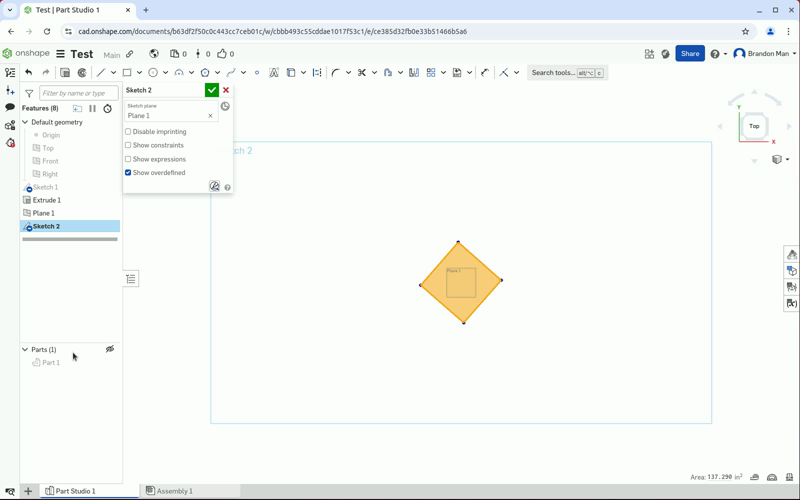
key(shift+e)
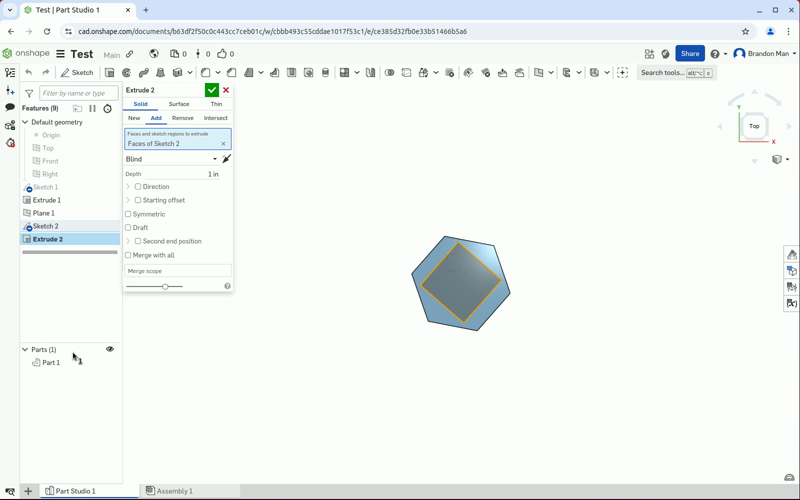
mouse_move(143, 106)
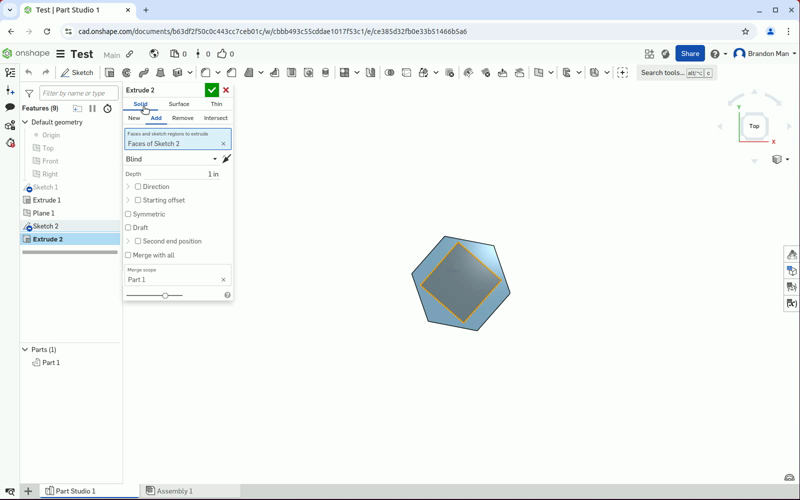
click(143, 106)
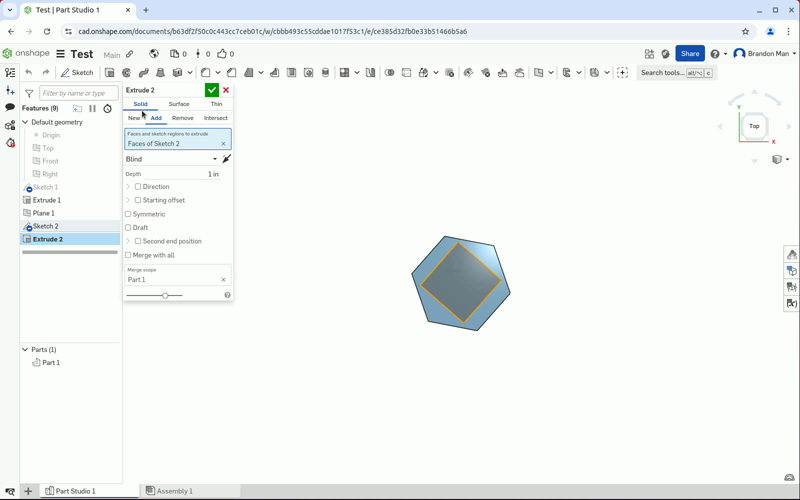
mouse_move(137, 120)
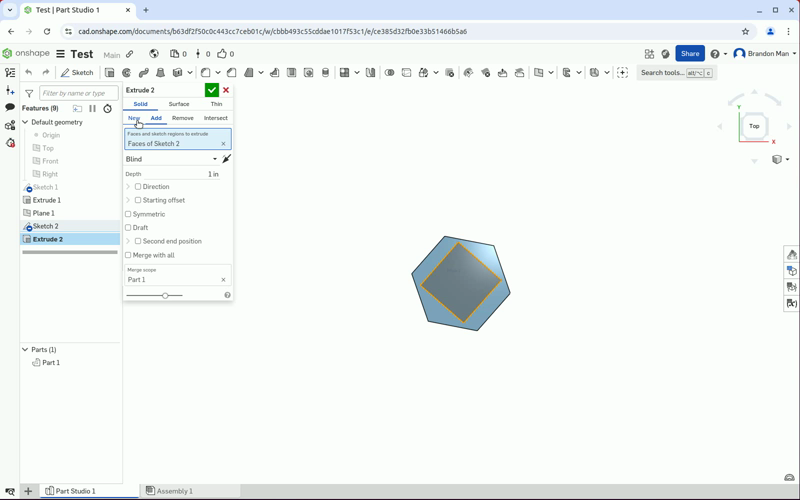
click(137, 120)
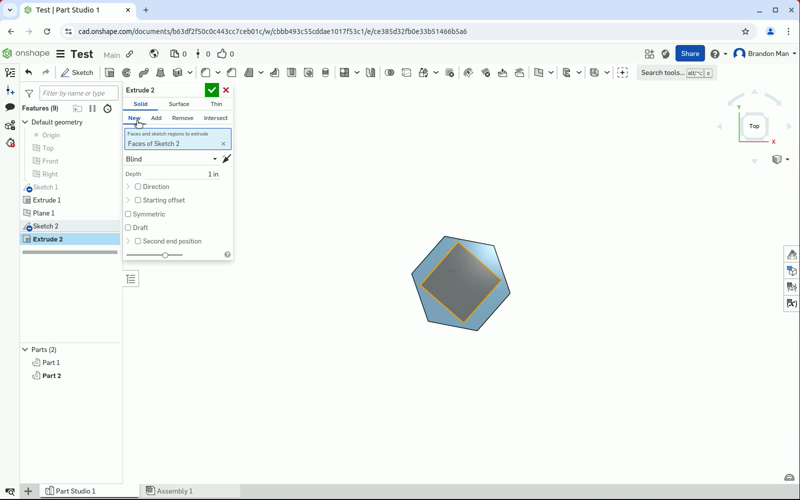
key(tab, 4)
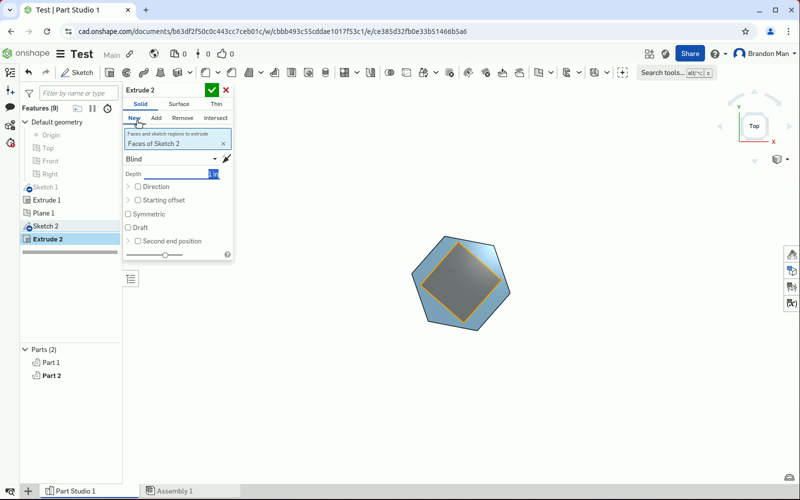
text(17.813)
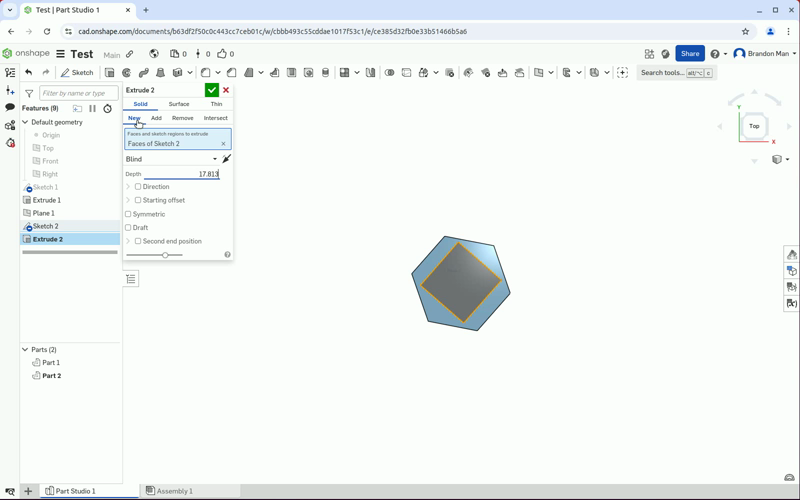
key(enter)
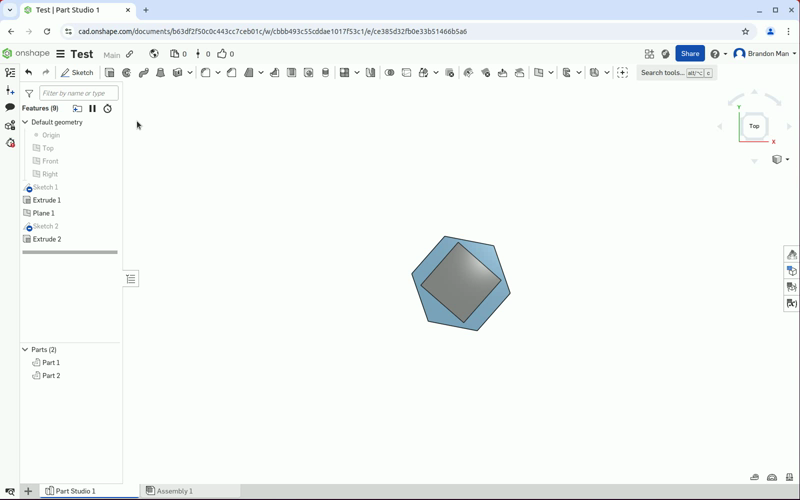
key(shift+h)
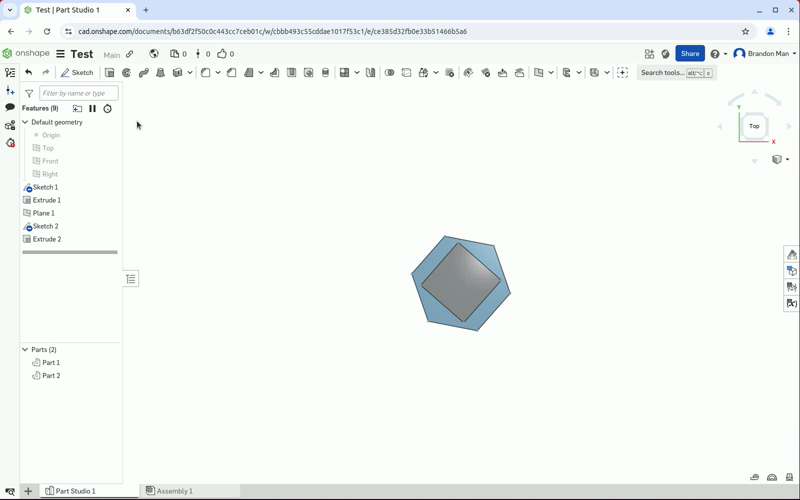
key(shift+h)
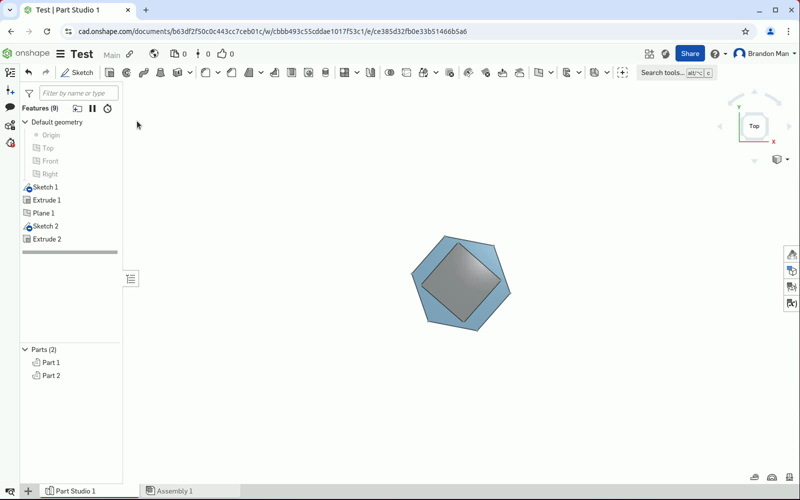
key(shift+7)
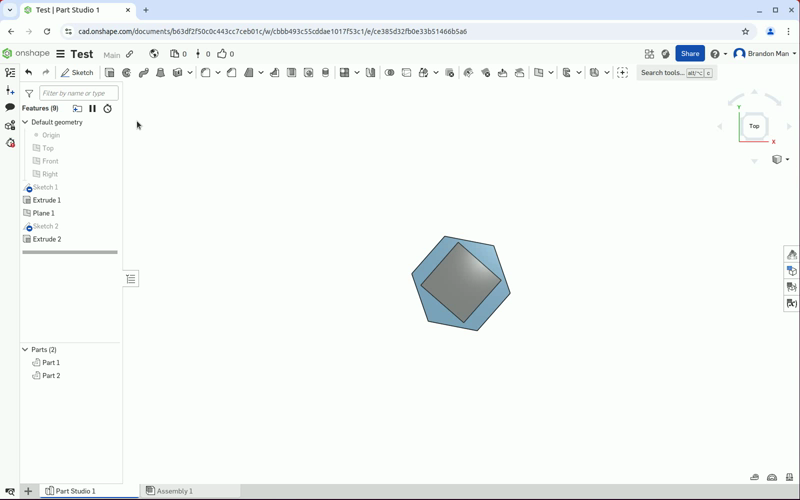
key(up, 3)
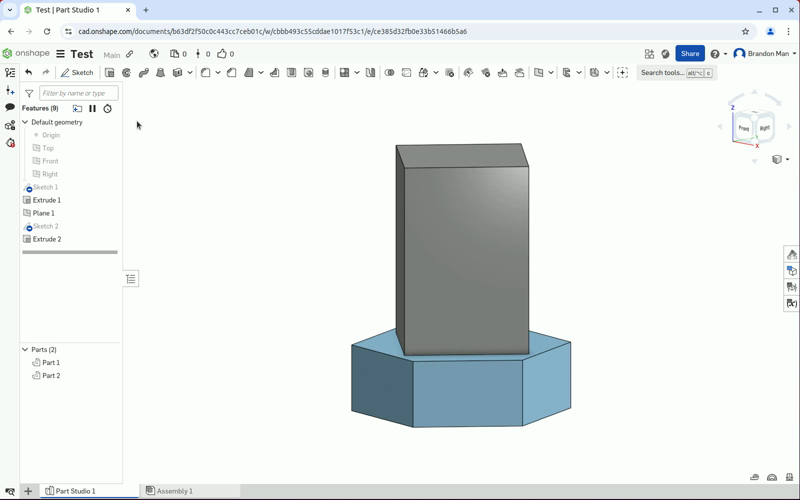
key(left, 3)
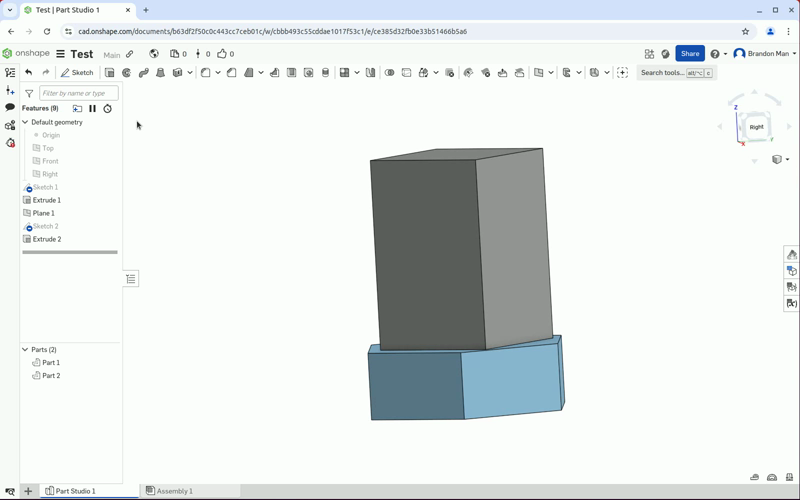
key(right, 3)
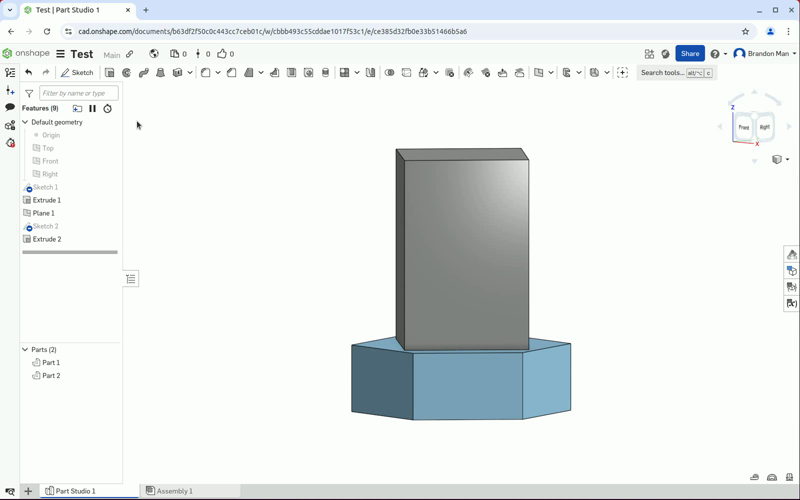
key(down, 3)
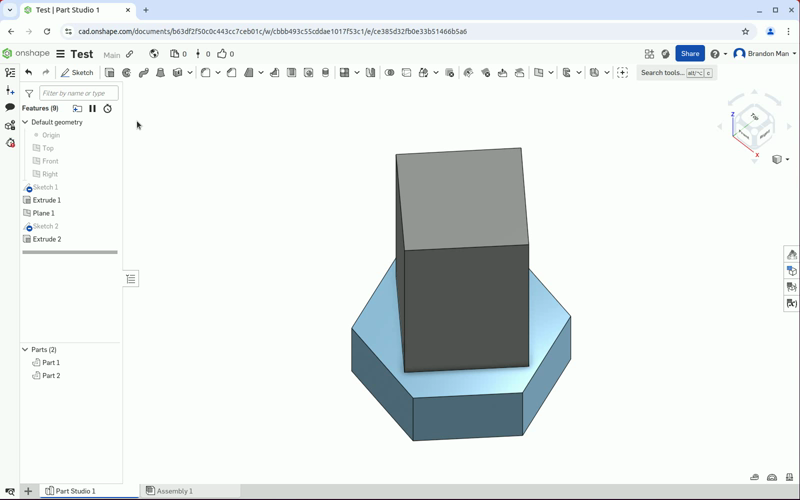
mouse_move(73, 189)
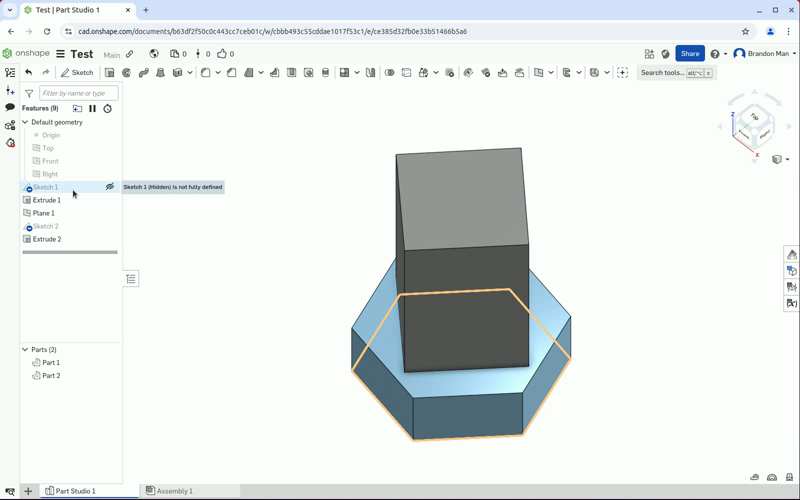
click(73, 189)